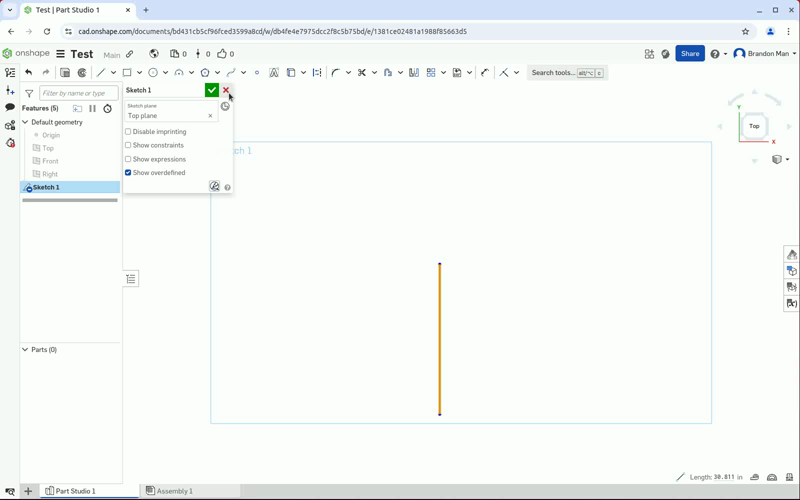
key(shift+h)
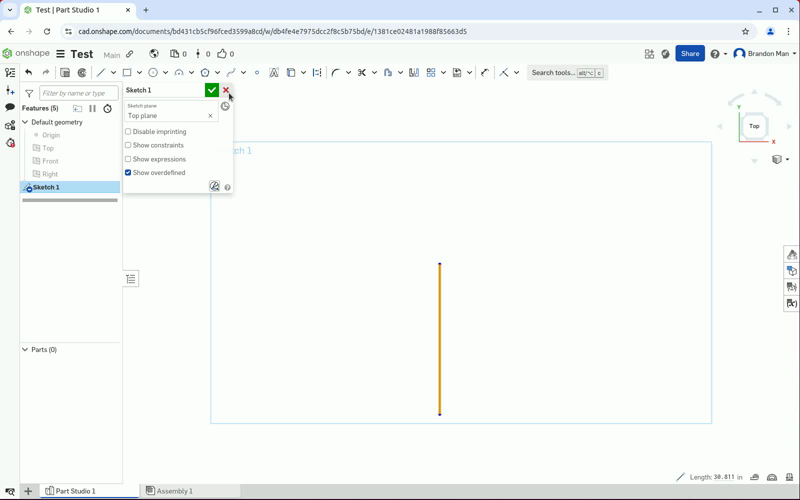
key(shift+s)
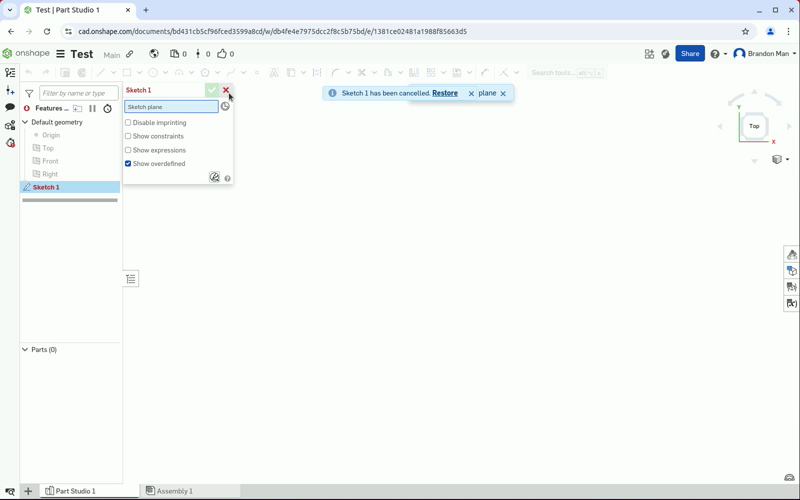
mouse_move(73, 150)
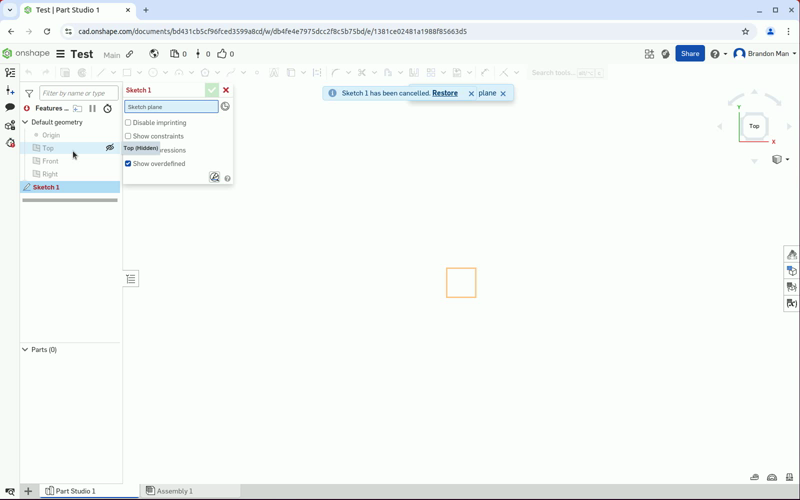
click(73, 150)
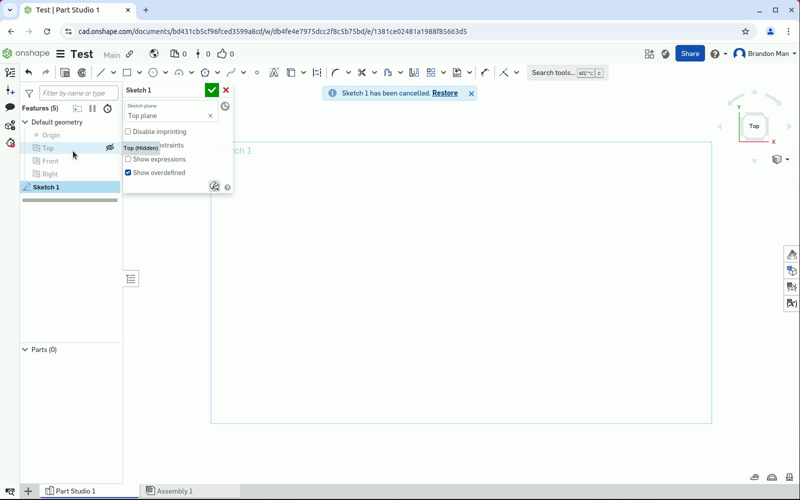
mouse_move(73, 352)
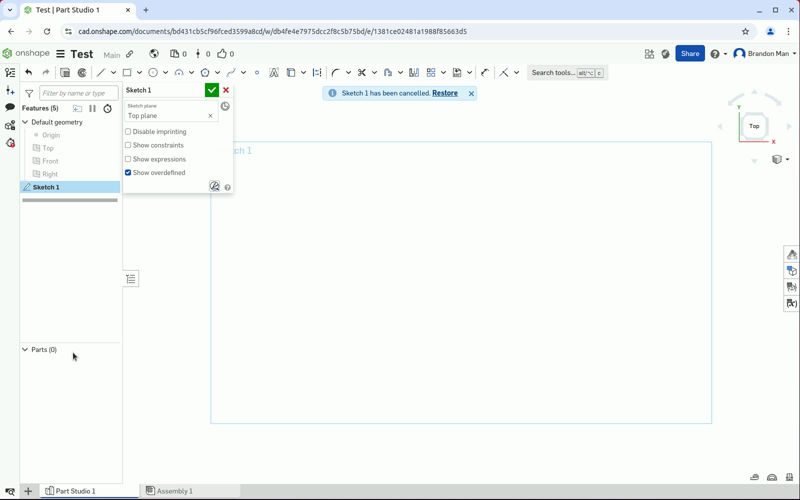
key(y)
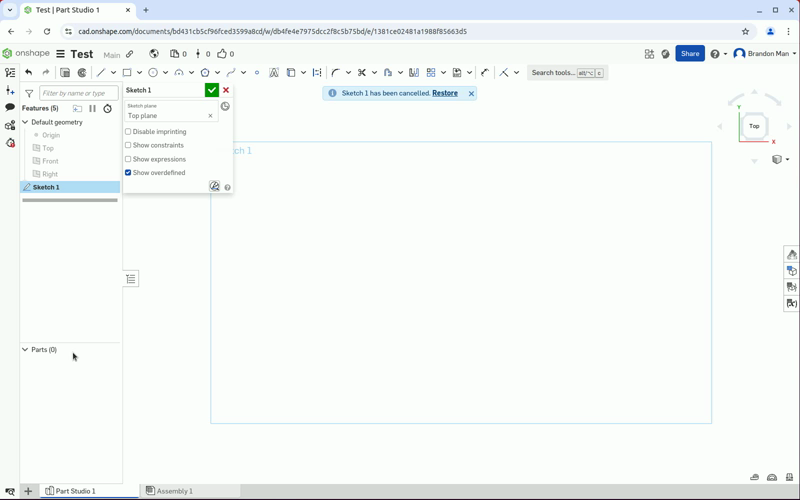
key(l)
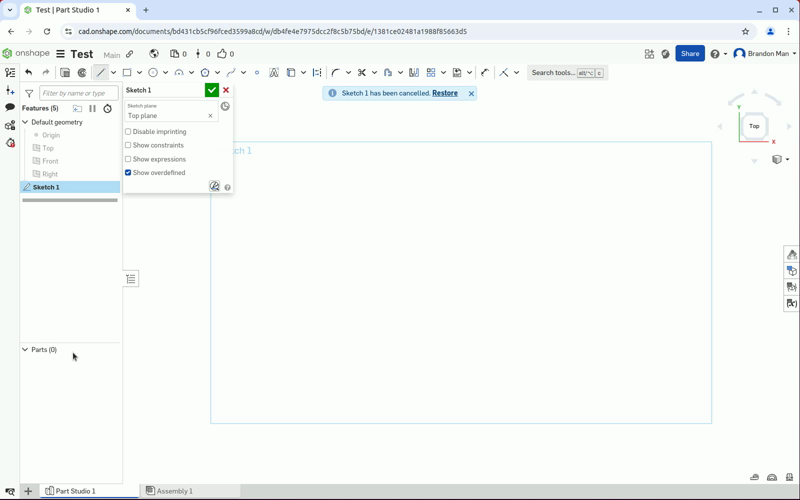
key_down(shift)
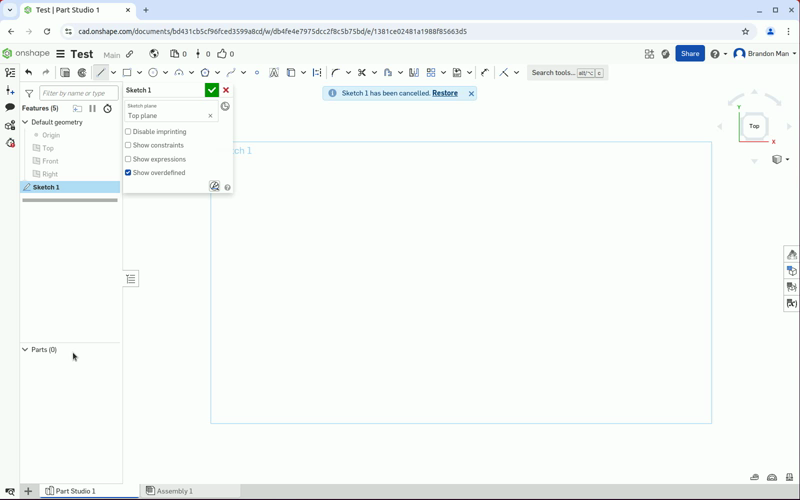
mouse_move(460, 282)
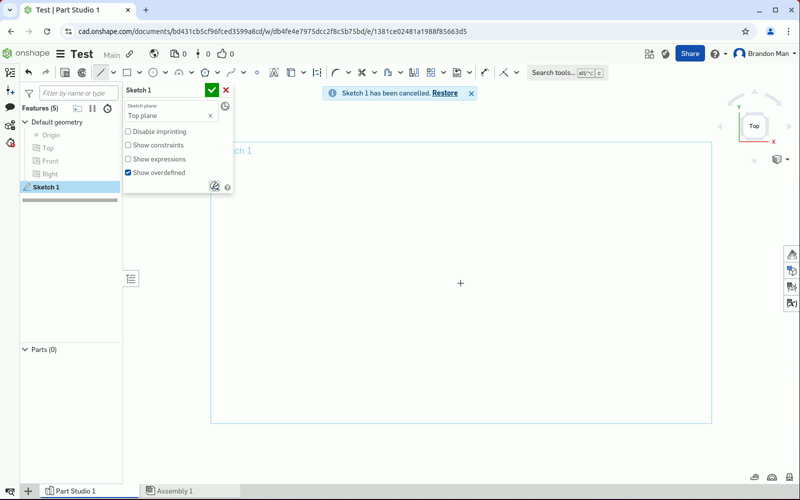
click(460, 282)
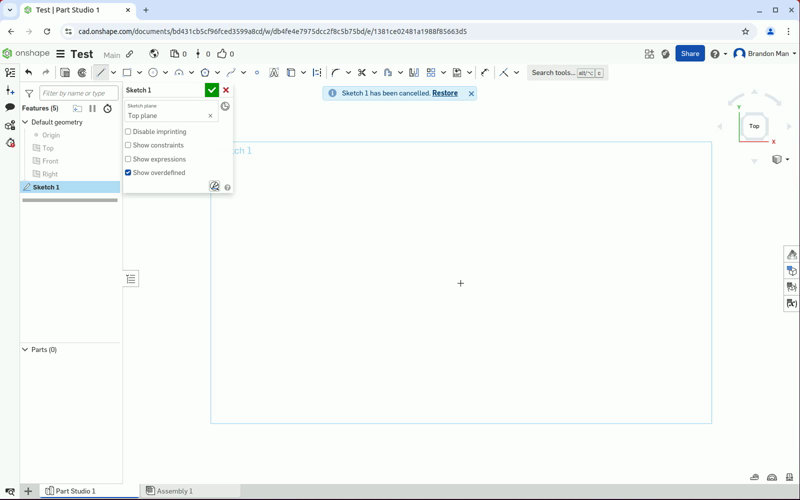
key_up(shift)
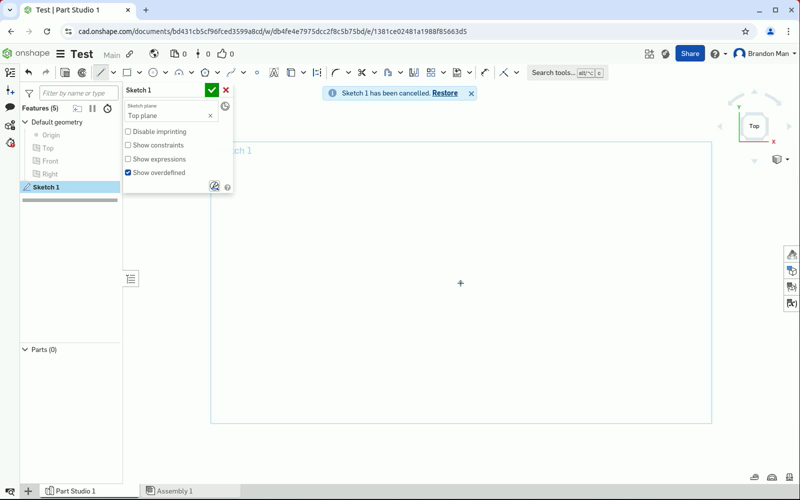
key_down(shift)
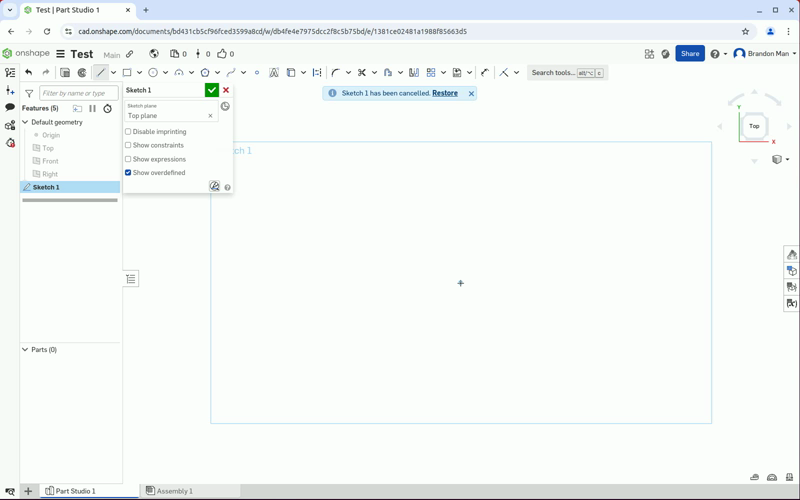
mouse_move(490, 282)
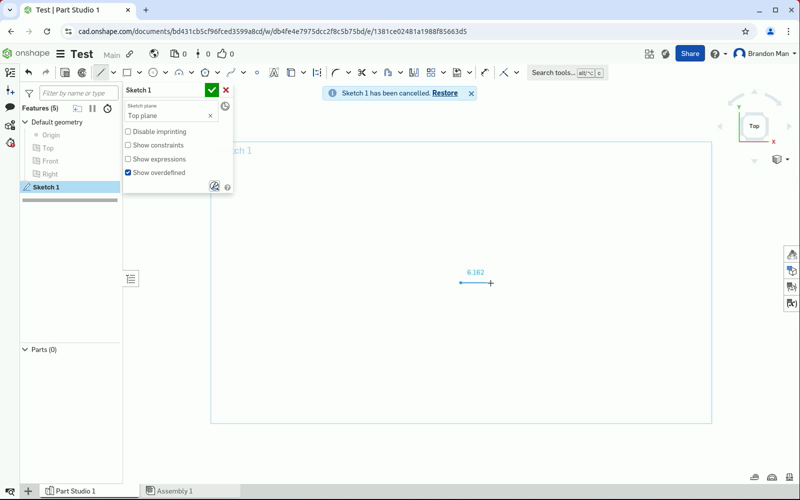
mouse_move(517, 282)
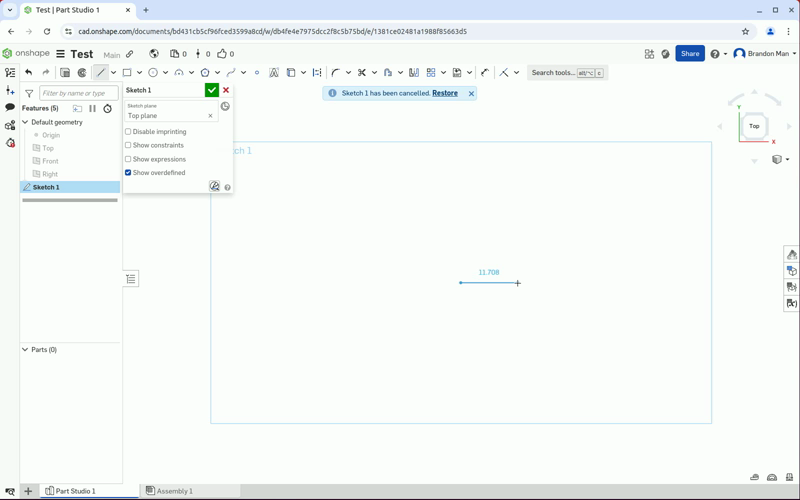
click(517, 282)
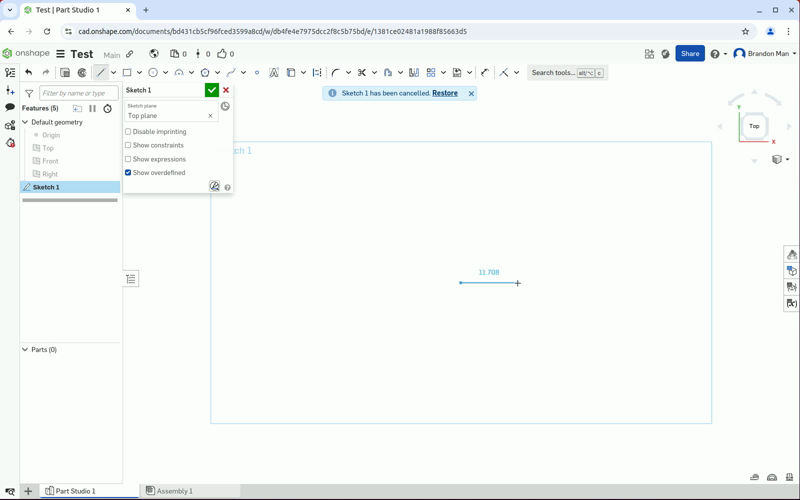
key_up(shift)
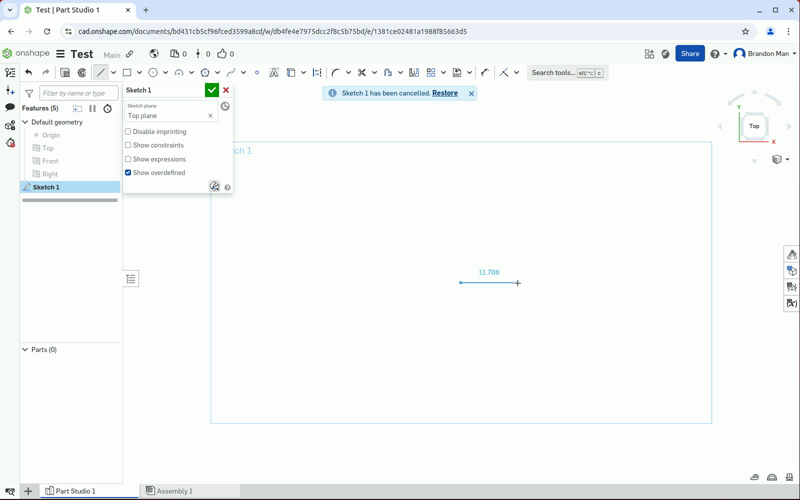
key_down(shift)
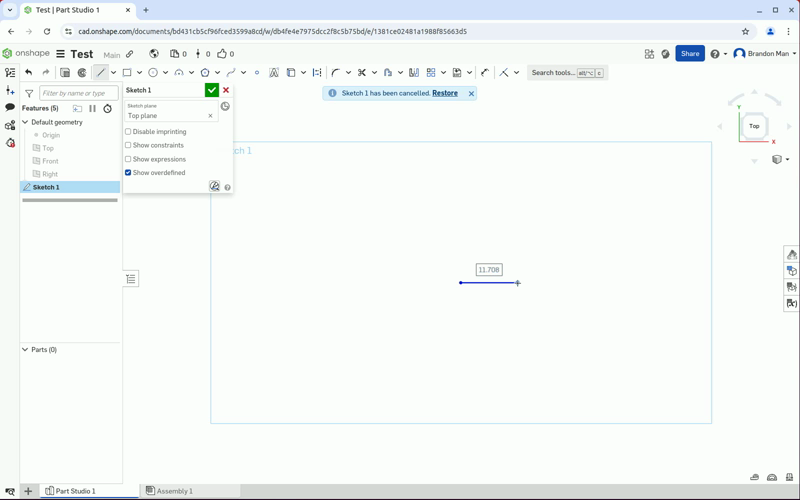
mouse_move(547, 282)
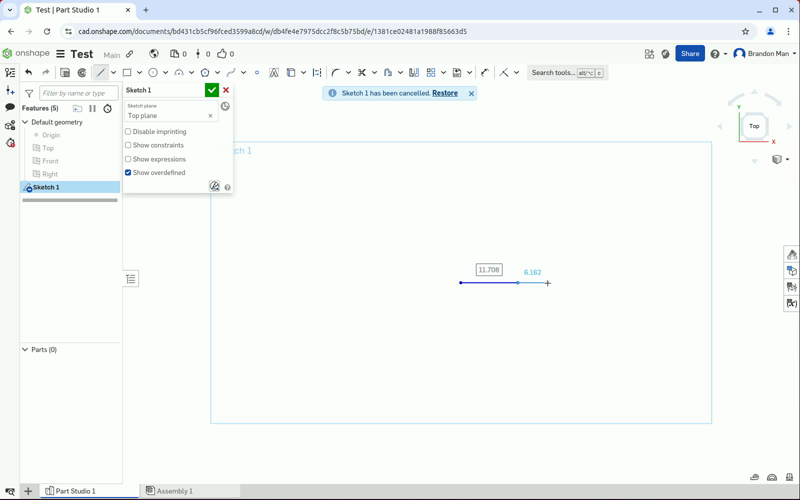
mouse_move(517, 226)
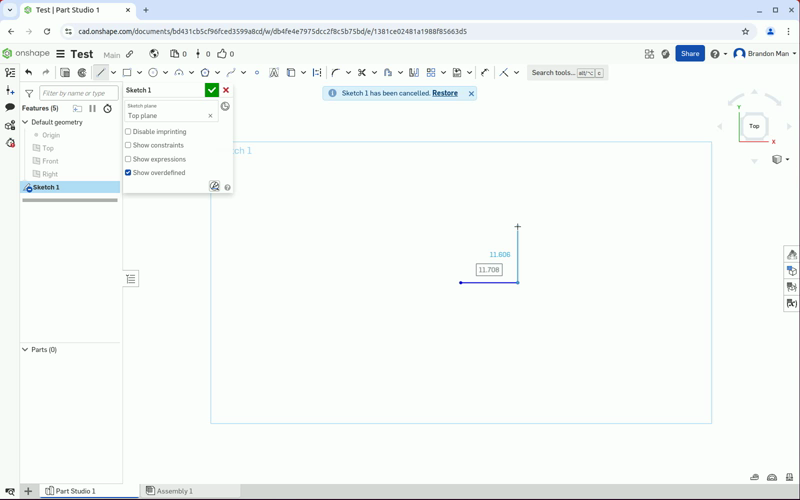
click(517, 226)
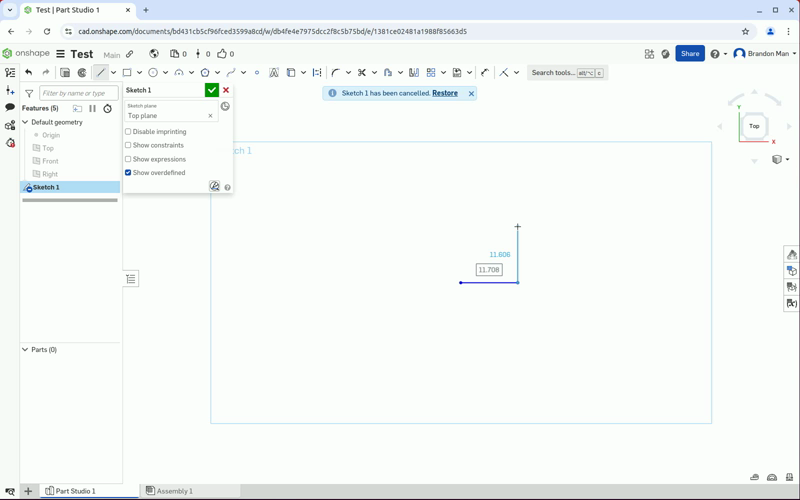
key_up(shift)
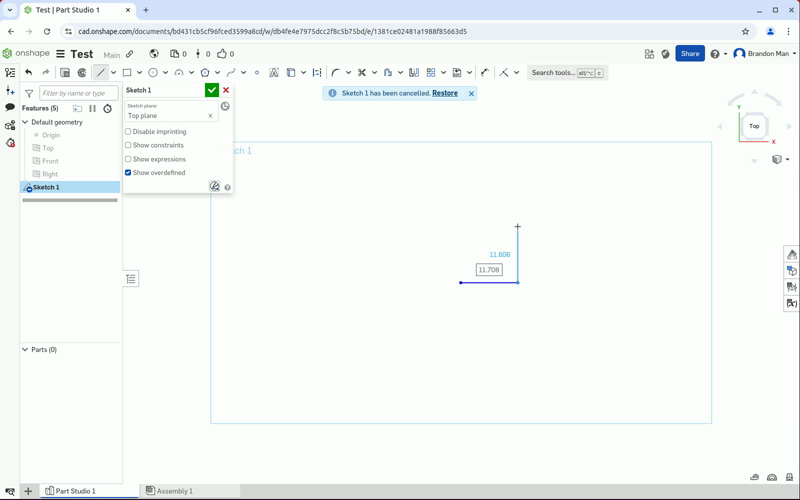
key_down(shift)
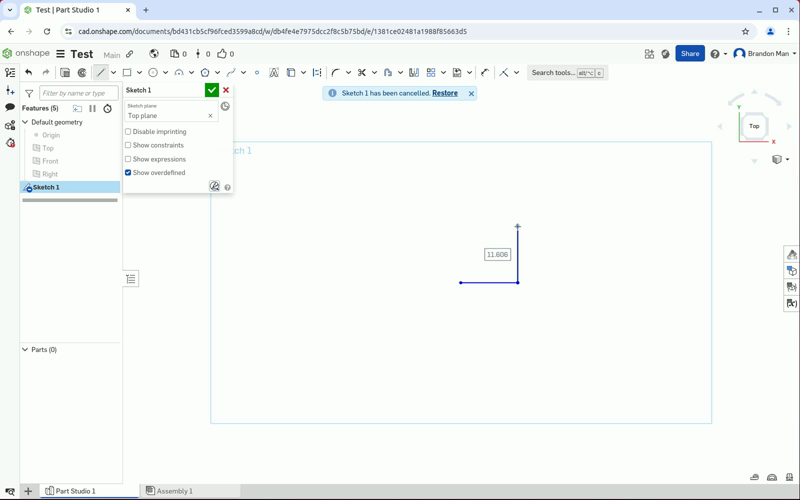
mouse_move(547, 226)
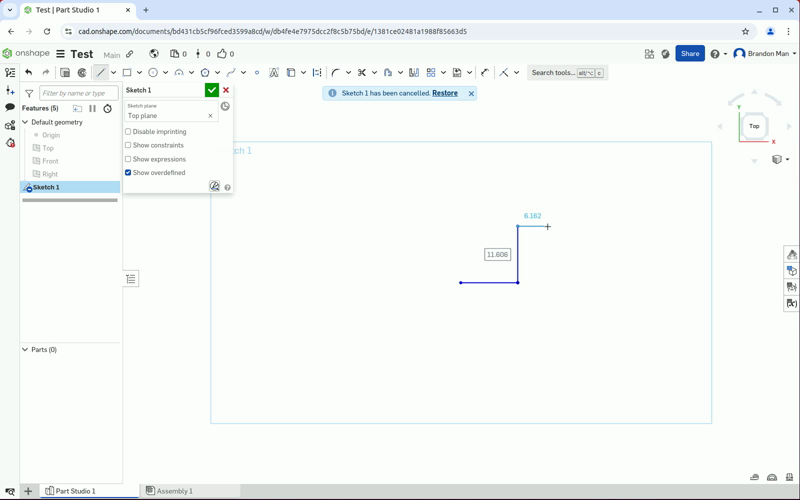
mouse_move(460, 226)
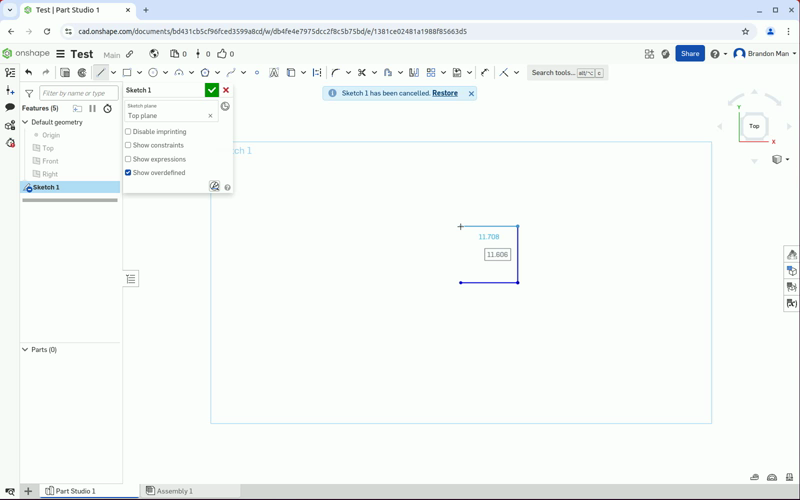
click(460, 226)
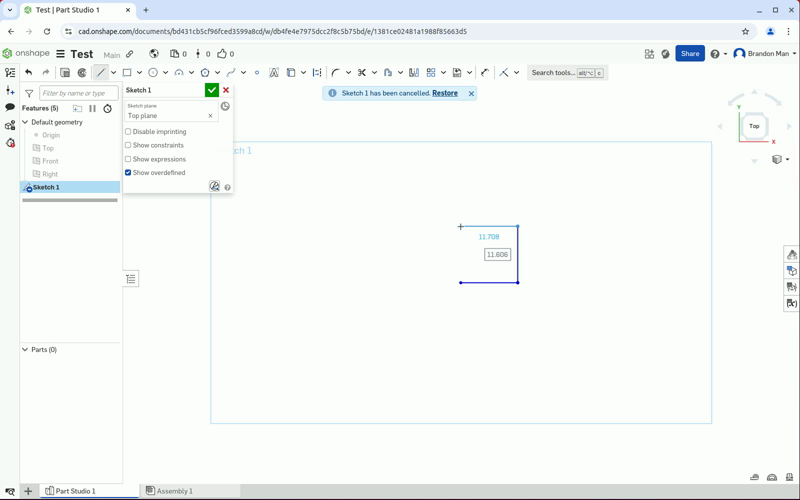
key_up(shift)
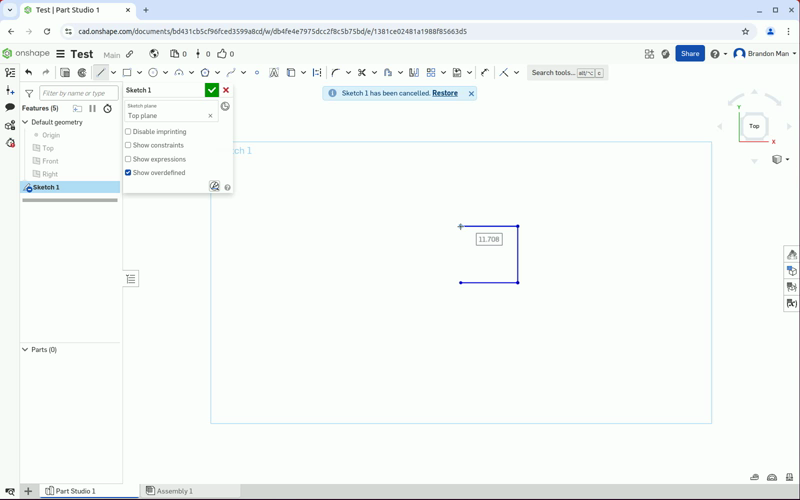
mouse_move(490, 226)
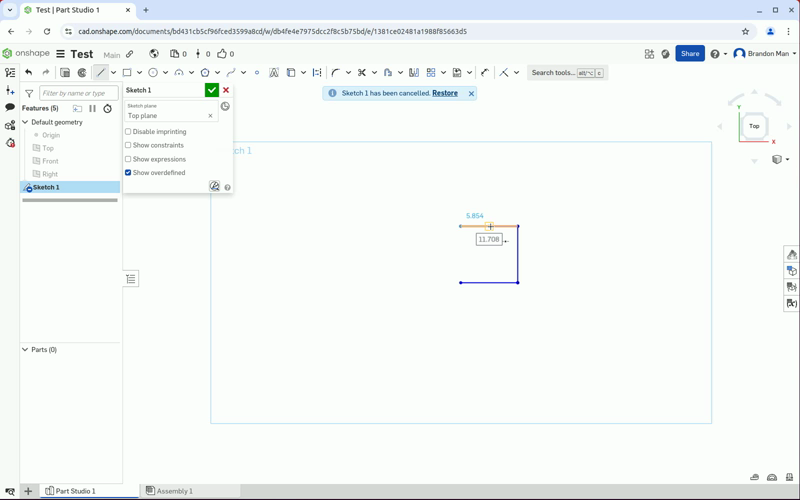
key_down(shift)
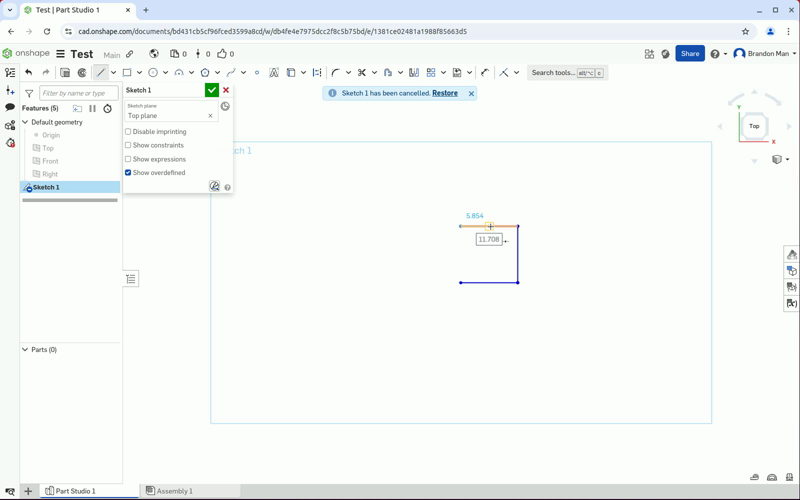
mouse_move(460, 282)
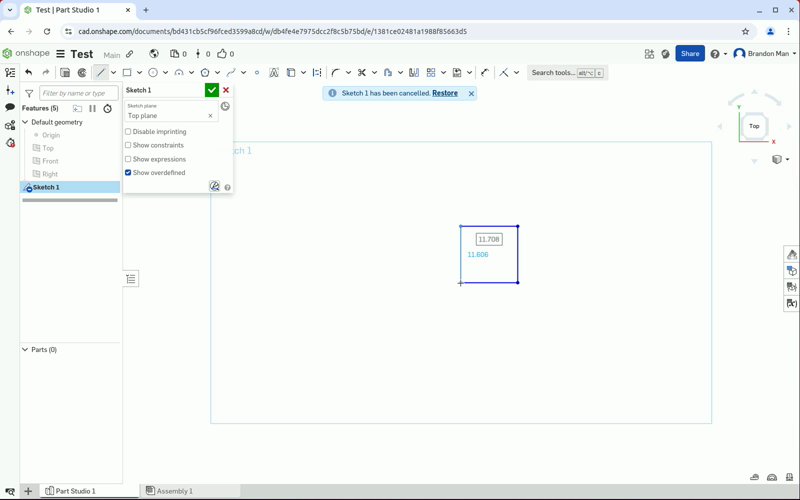
key_up(shift)
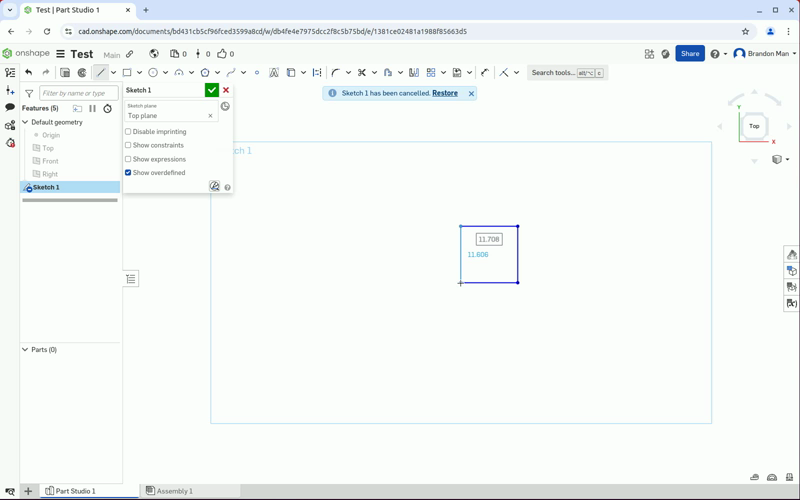
click(460, 282)
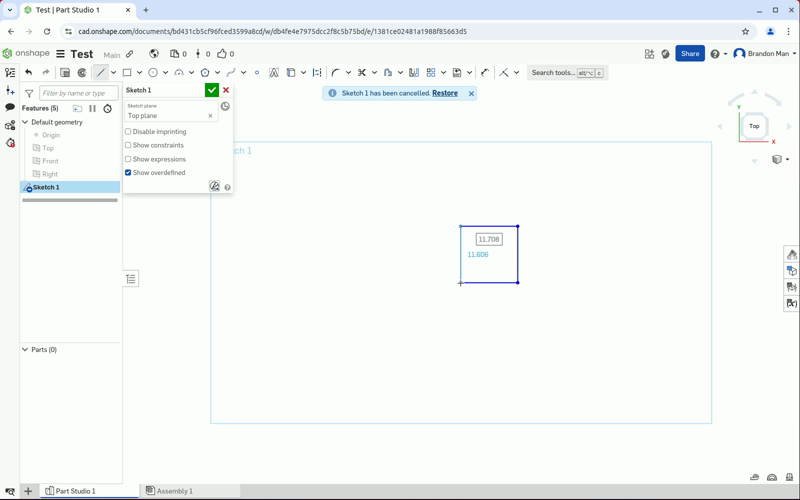
key(esc)
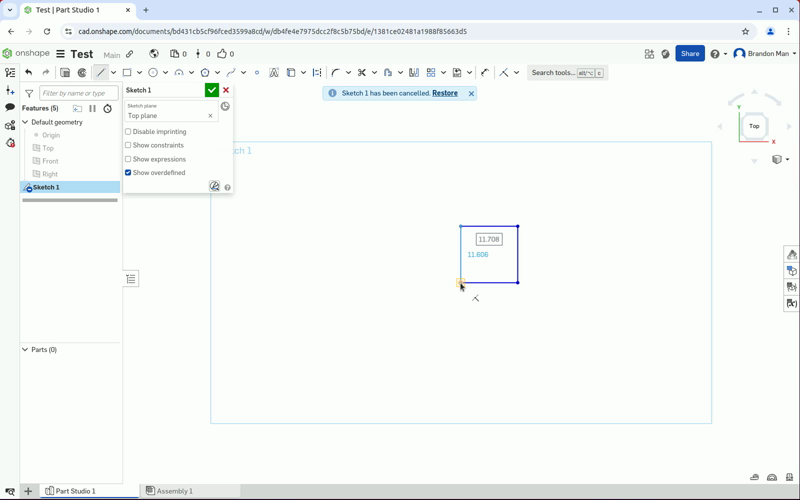
key(c)
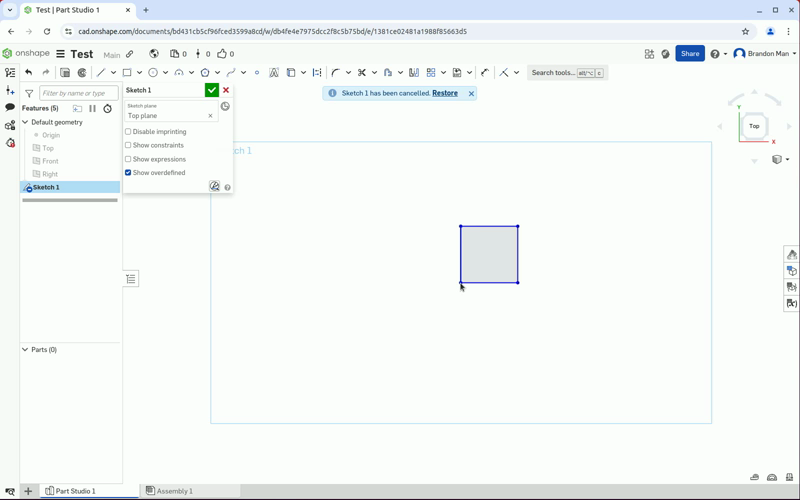
key_down(shift)
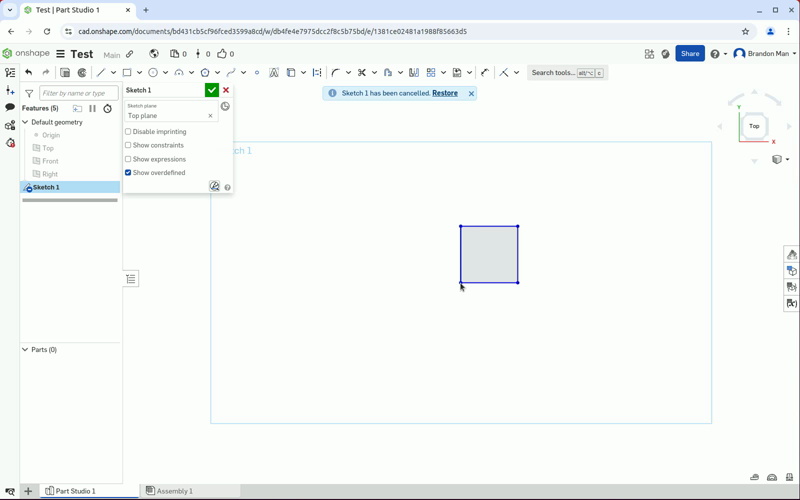
mouse_move(489, 254)
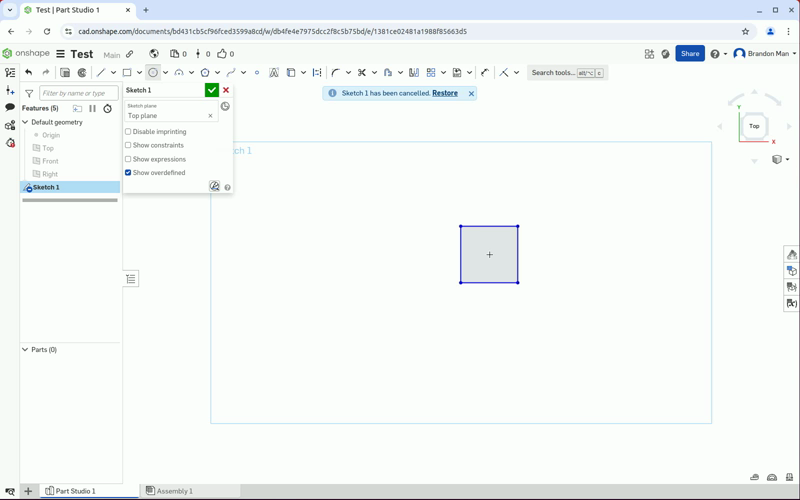
click(489, 254)
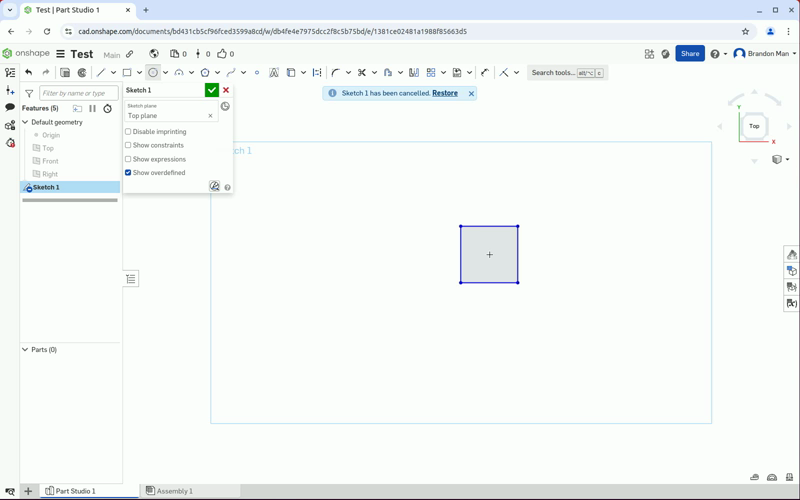
key_up(shift)
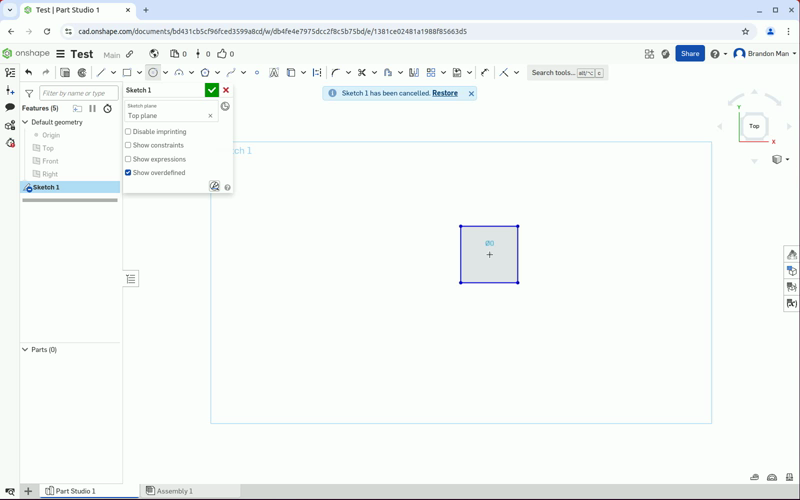
mouse_move(504, 254)
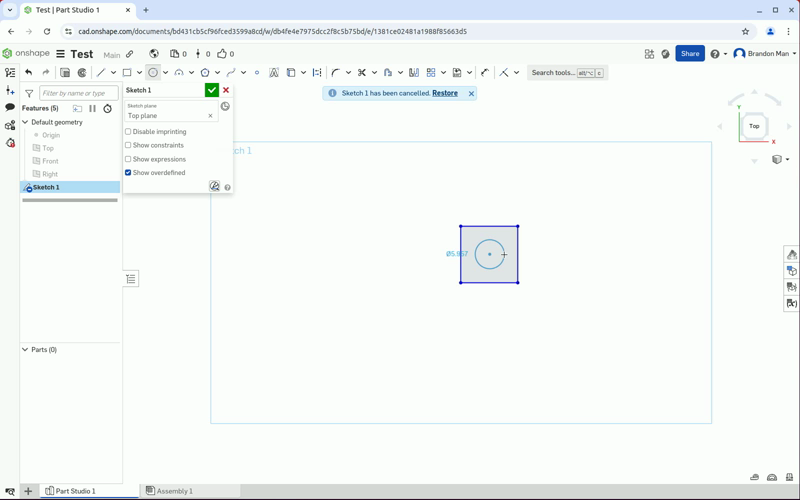
click(504, 254)
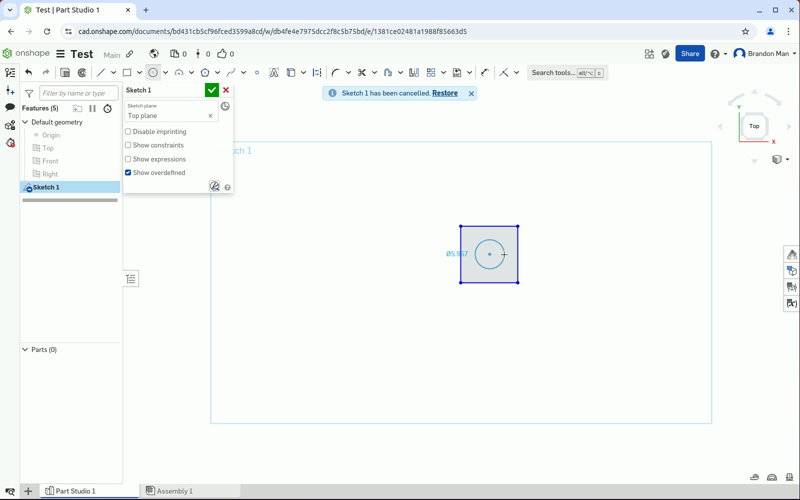
key(esc)
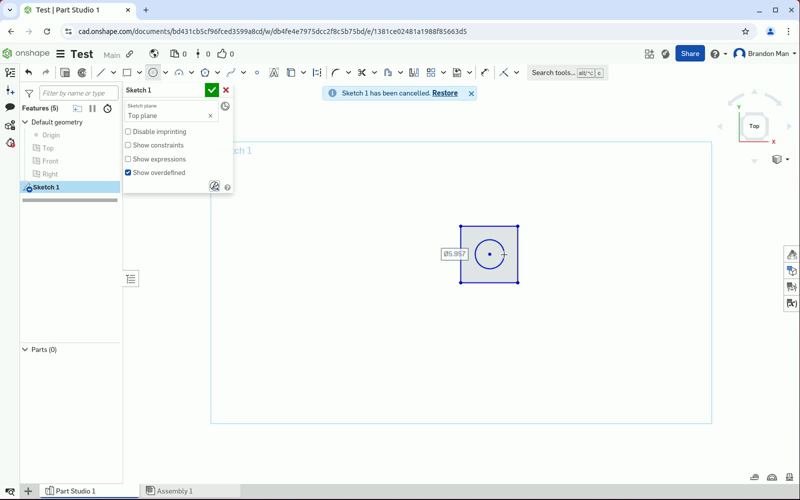
mouse_move(470, 232)
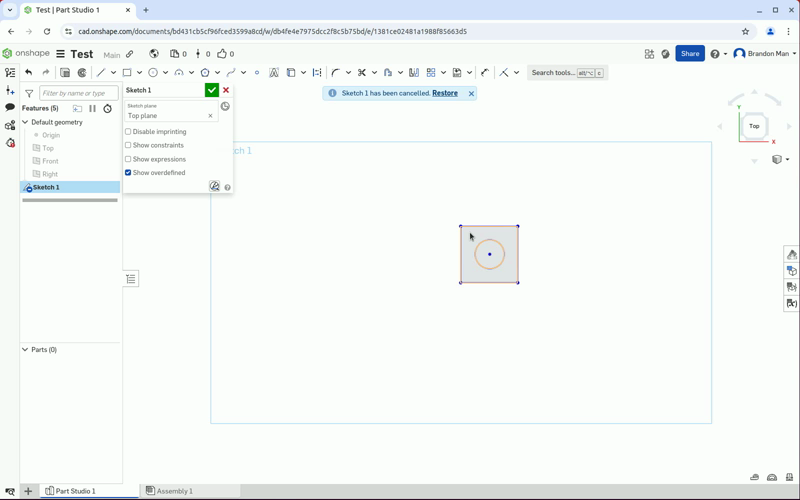
click(470, 232)
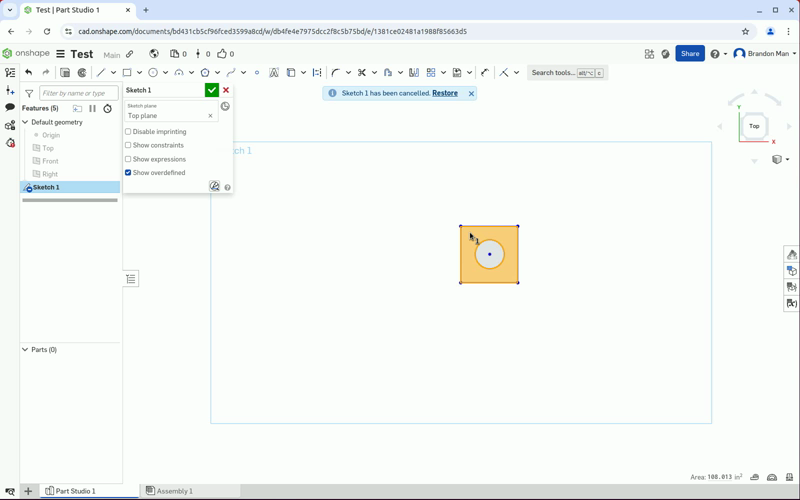
mouse_move(73, 352)
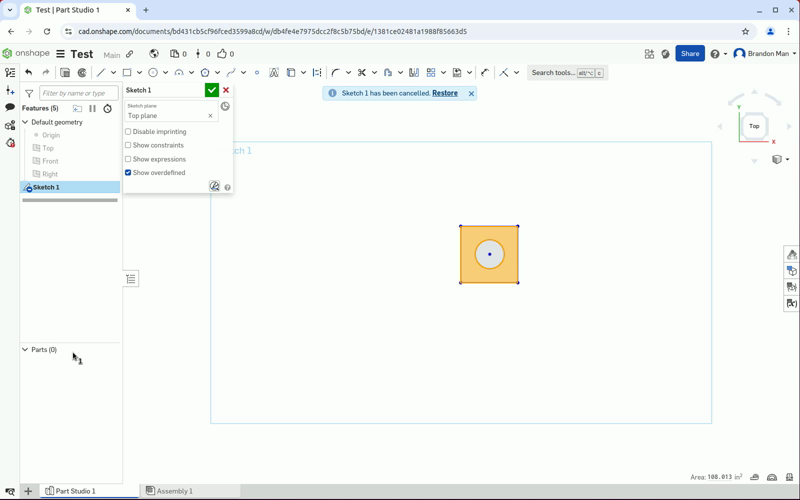
key(shift+y)
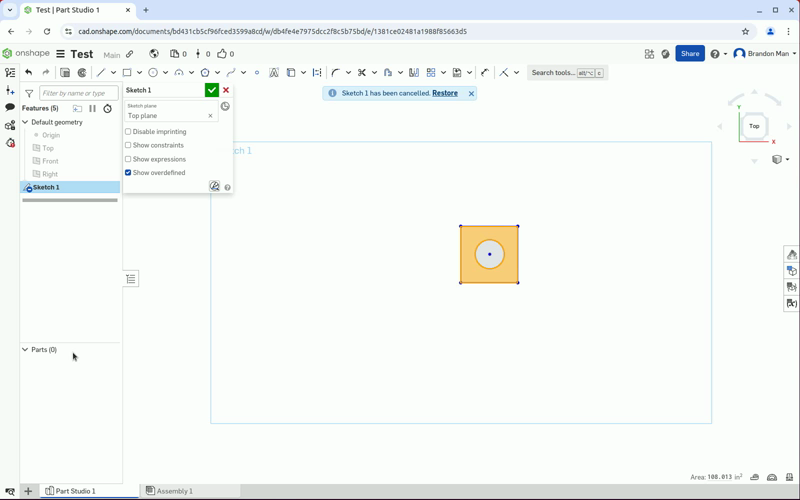
key(shift+e)
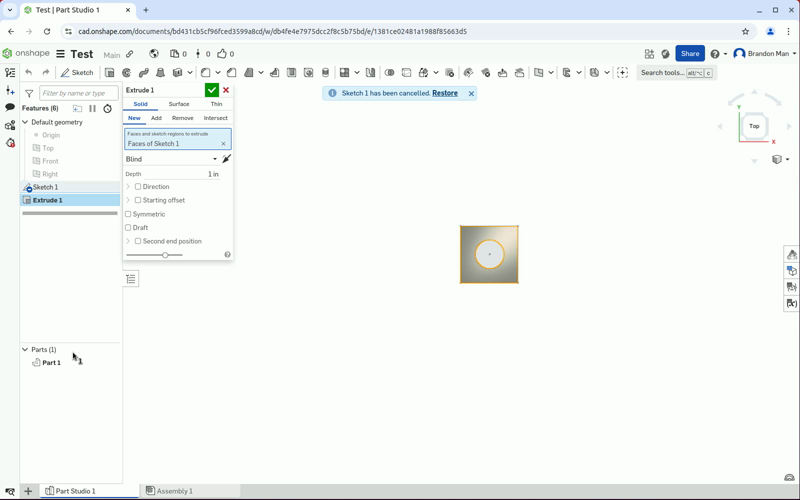
mouse_move(143, 106)
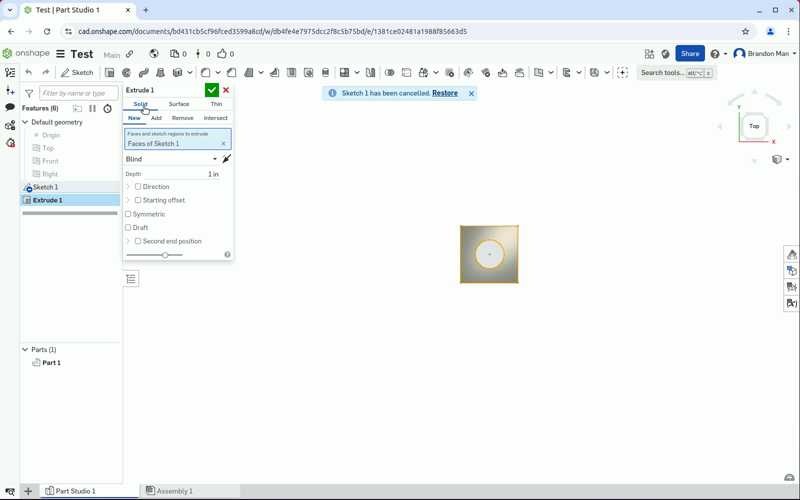
click(143, 106)
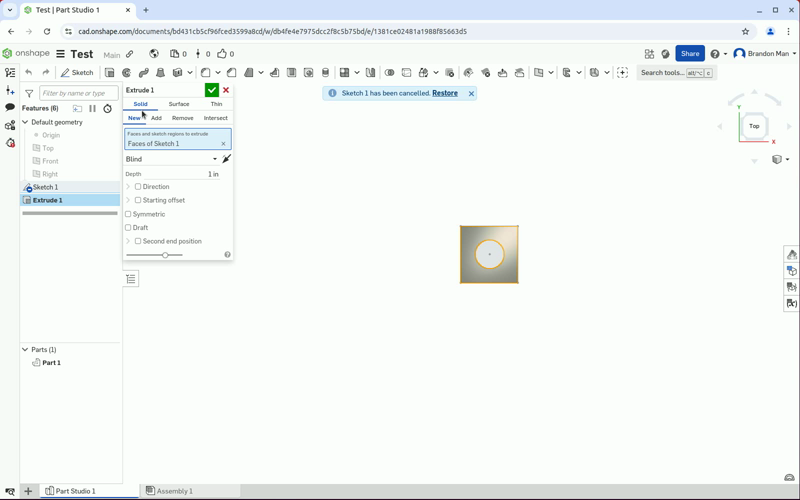
mouse_move(137, 120)
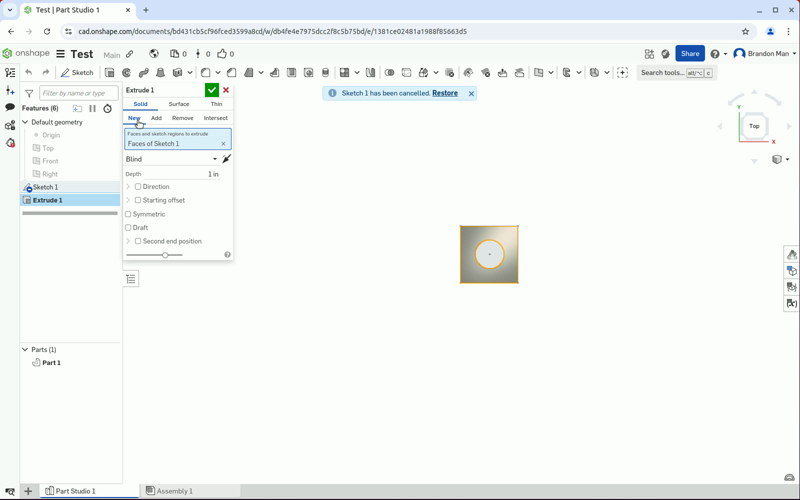
click(137, 120)
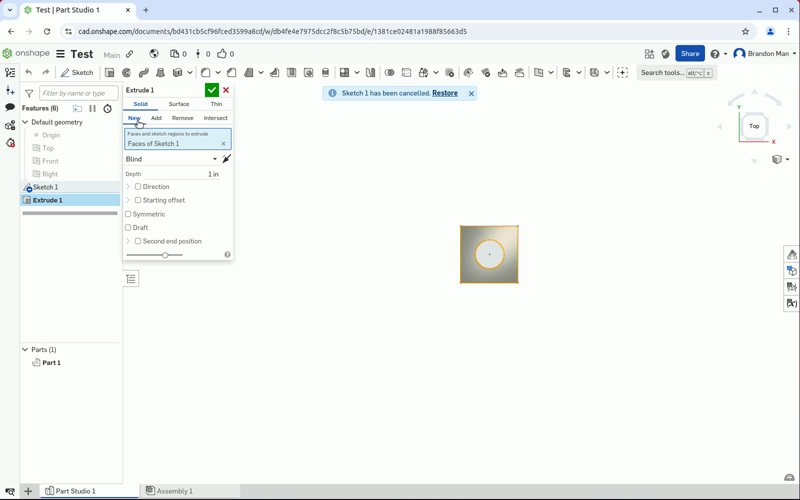
key(tab, 4)
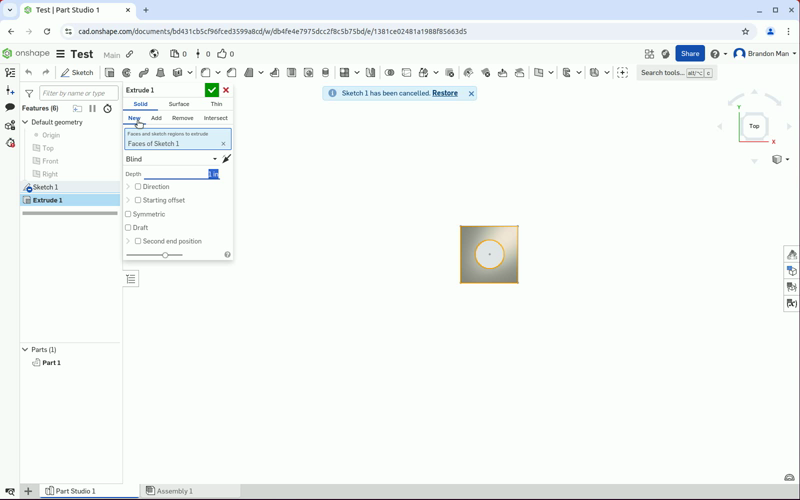
text(11.554)
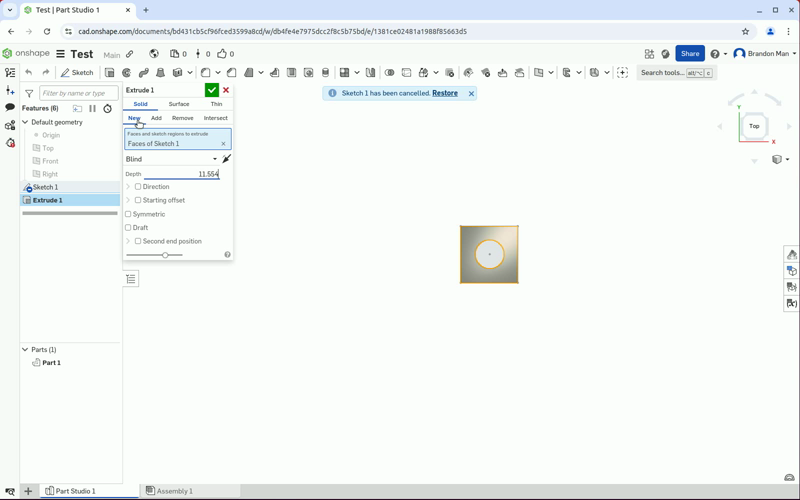
key(enter)
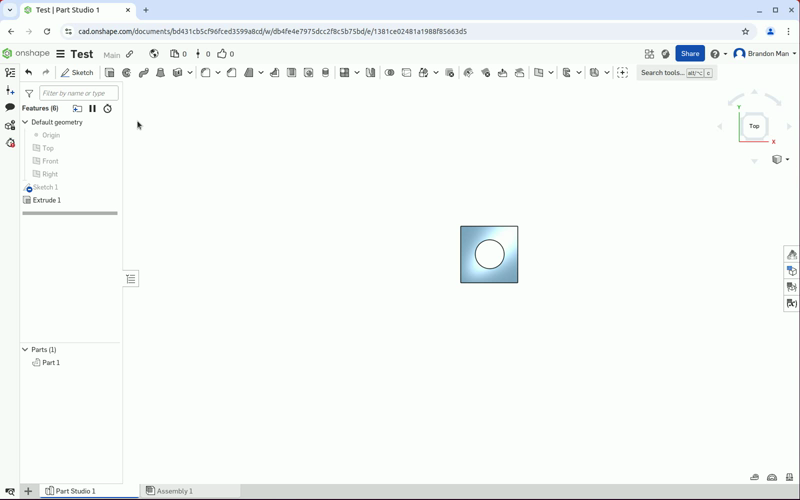
key(shift+h)
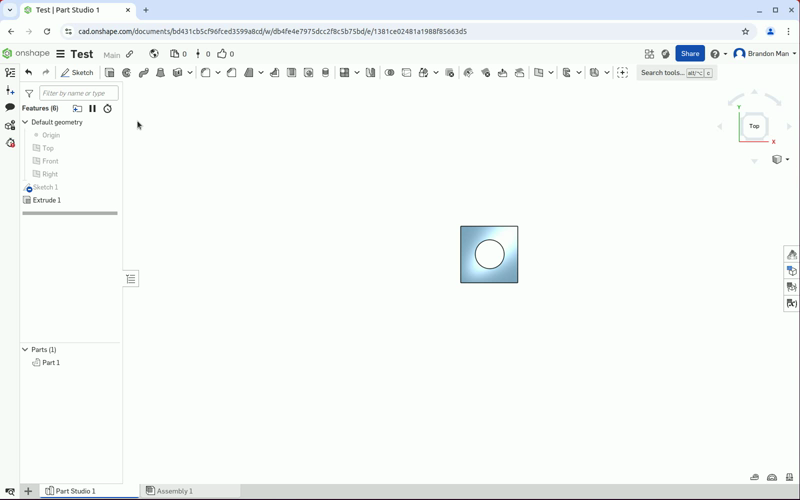
key(shift+h)
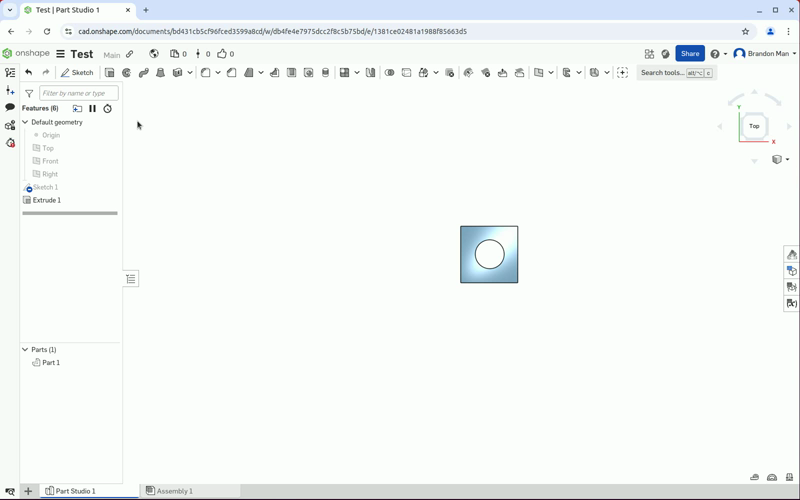
mouse_move(73, 189)
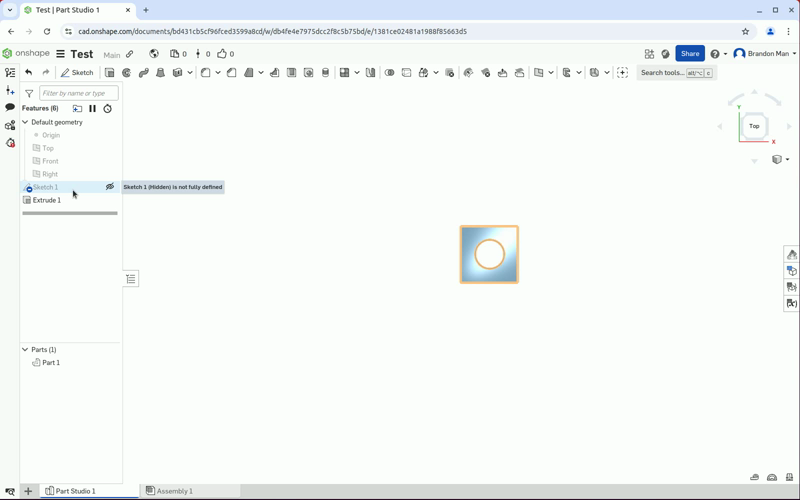
click(73, 189)
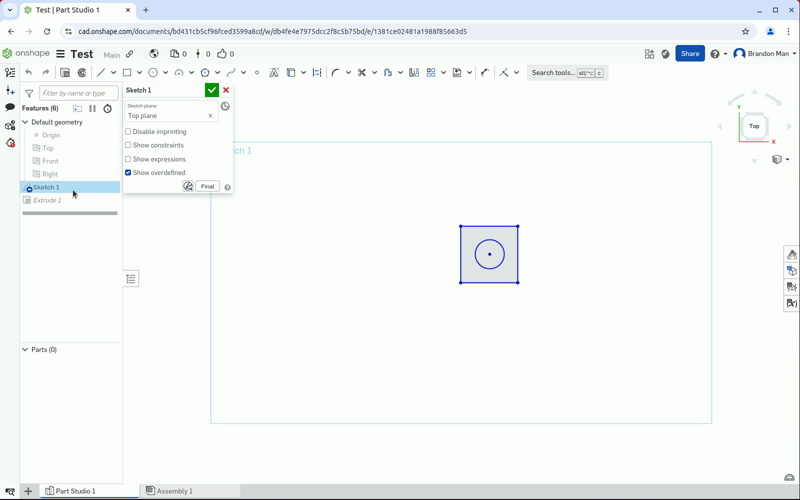
mouse_move(229, 92)
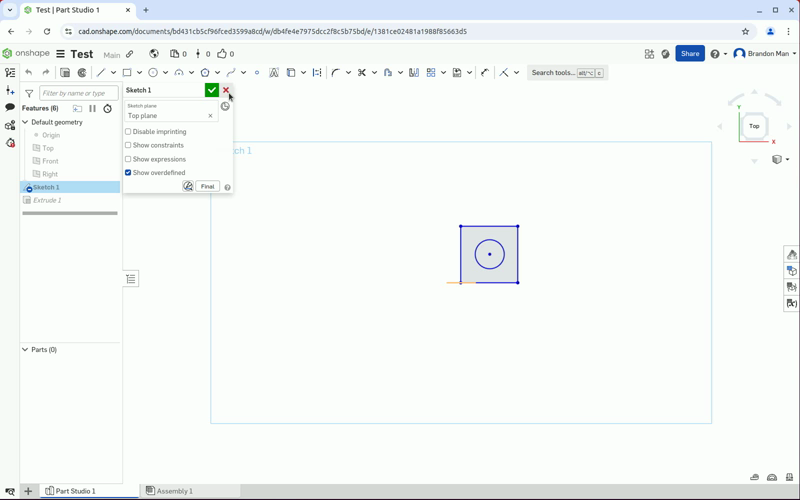
click(229, 92)
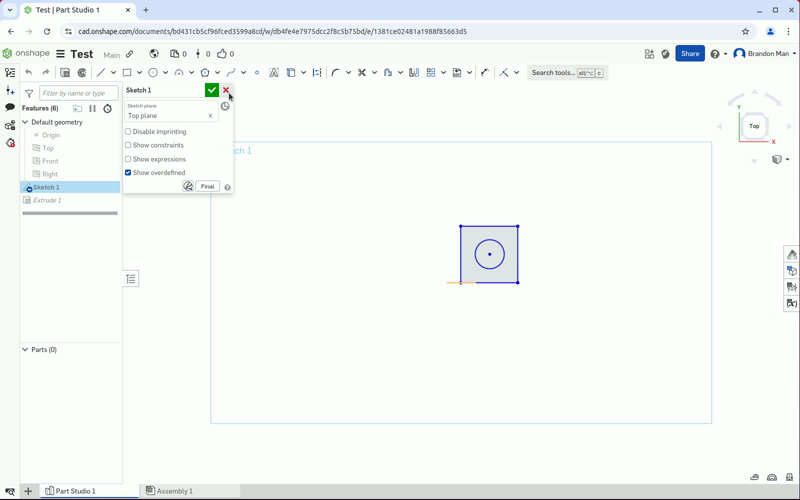
key(shift+s)
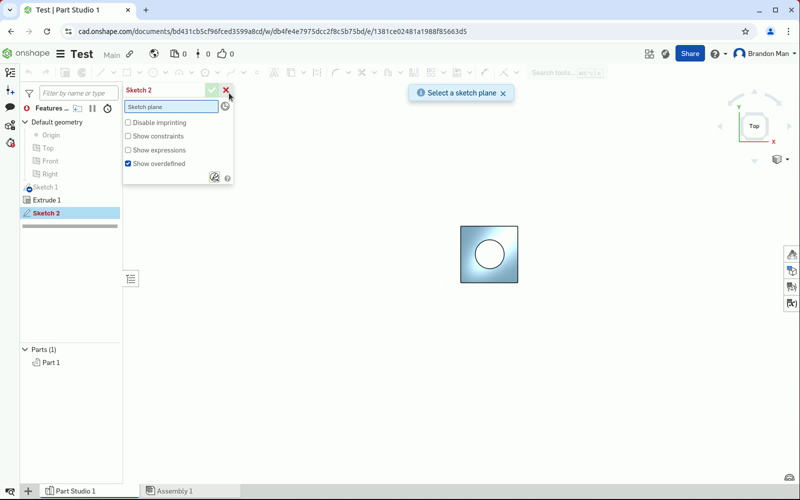
mouse_move(73, 150)
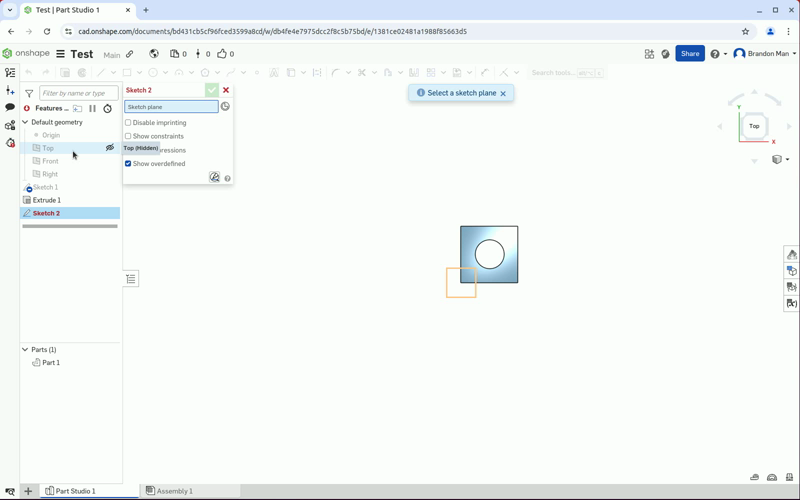
click(73, 150)
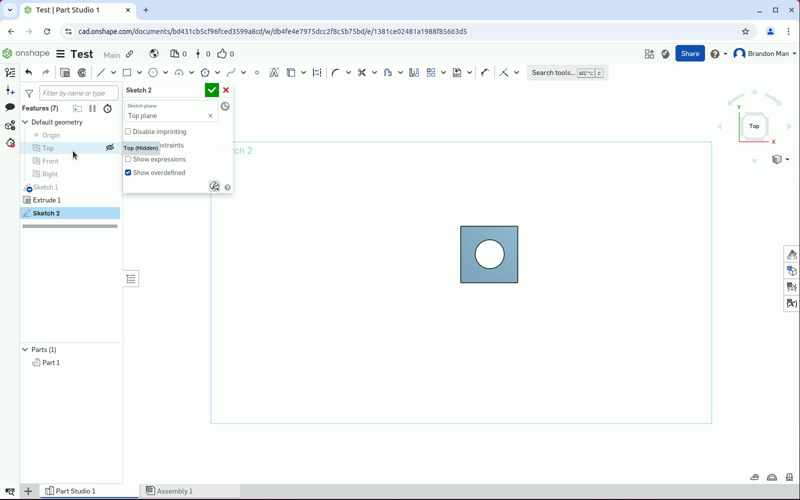
mouse_move(73, 352)
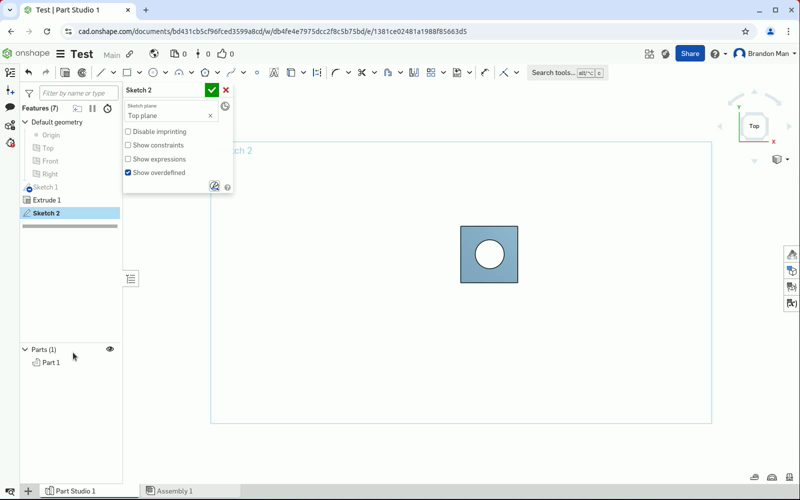
key(y)
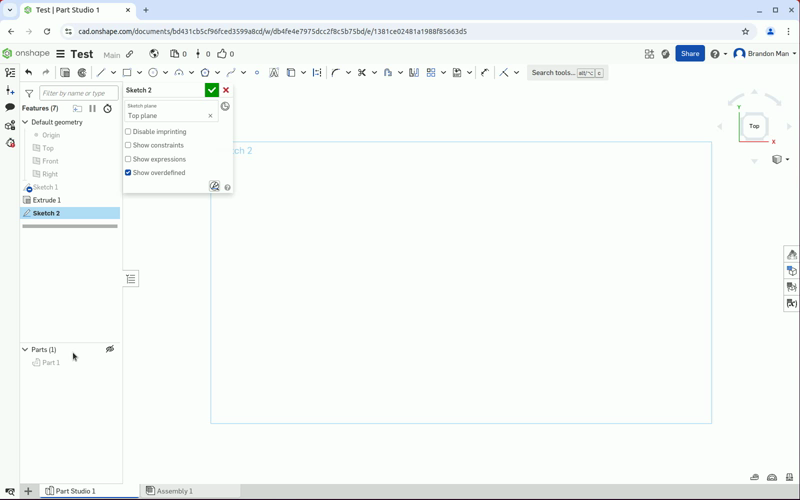
key(l)
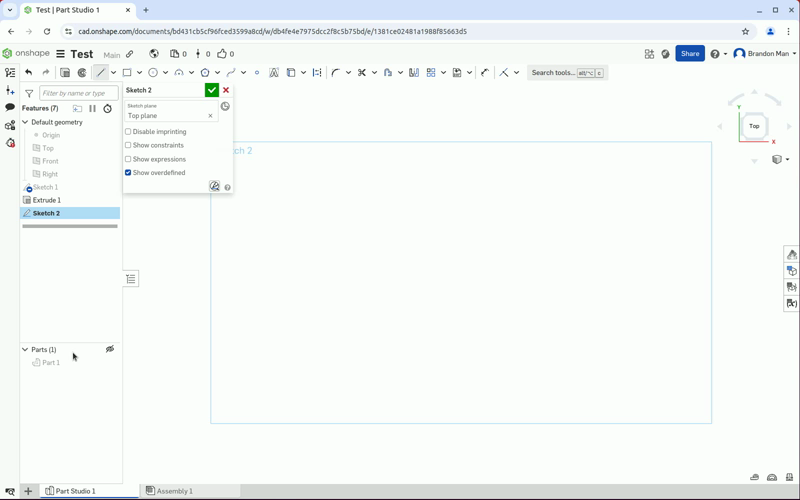
key_down(shift)
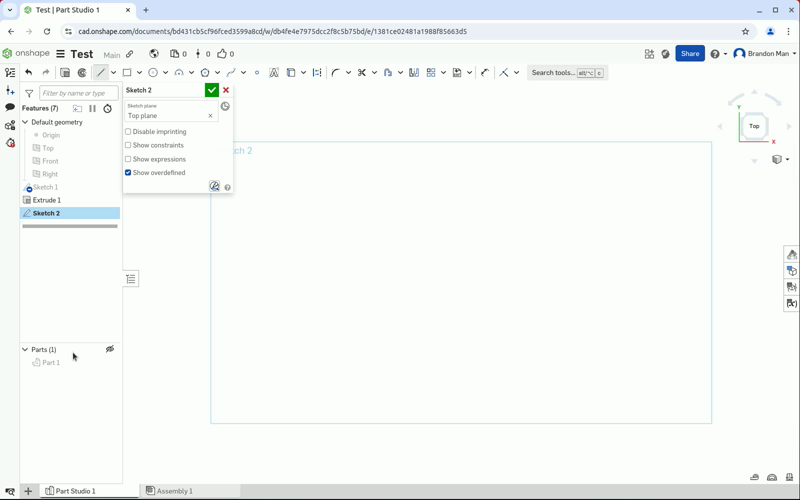
mouse_move(516, 282)
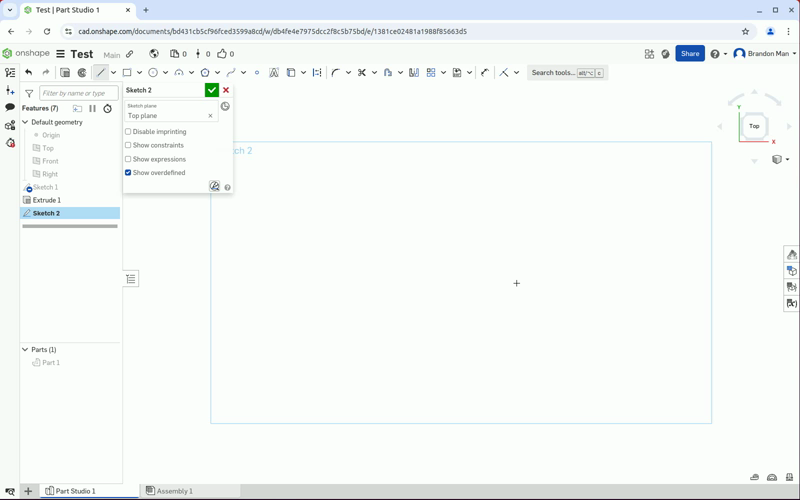
click(516, 282)
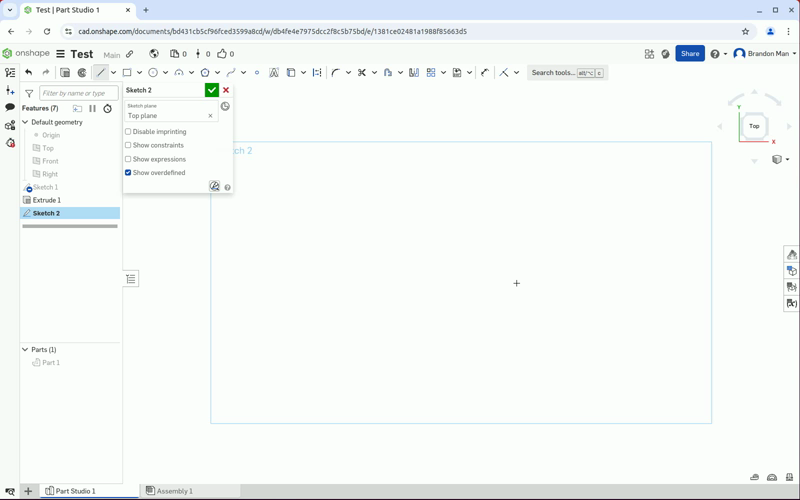
key_up(shift)
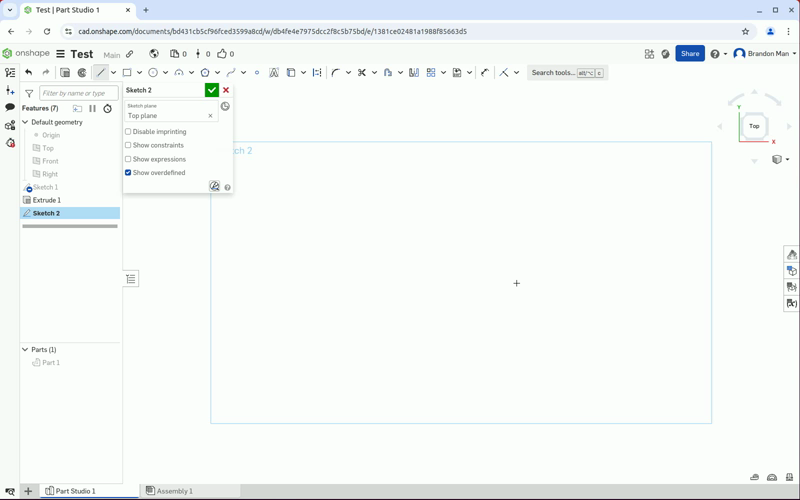
key_down(shift)
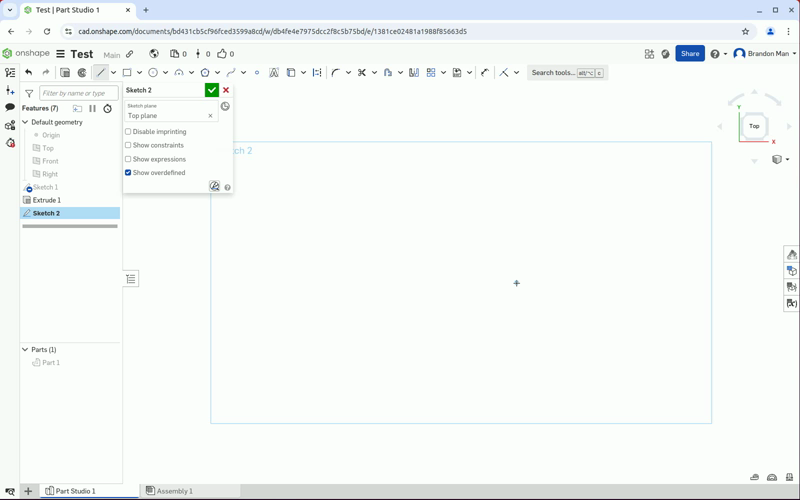
mouse_move(546, 282)
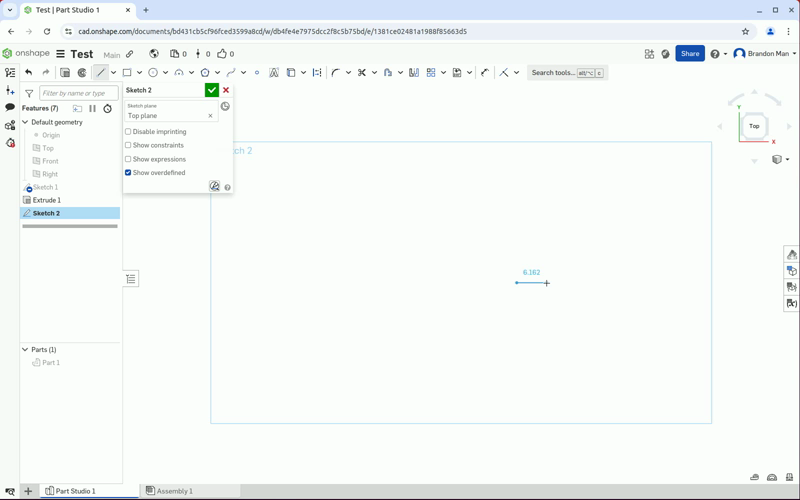
mouse_move(573, 282)
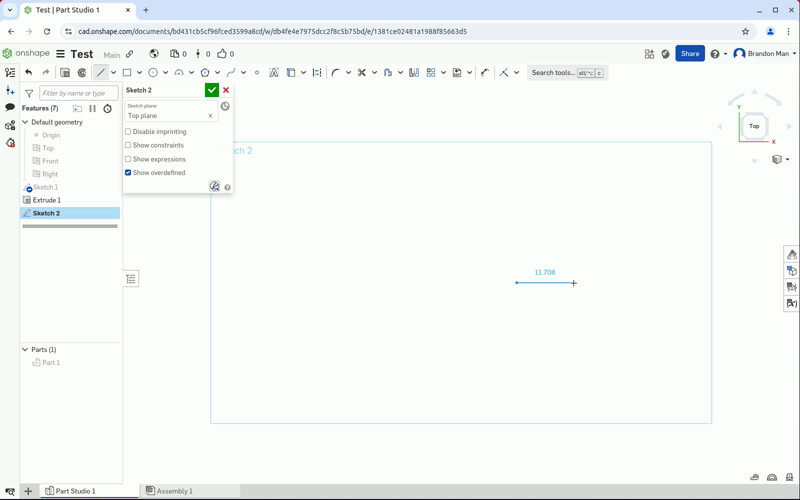
click(573, 282)
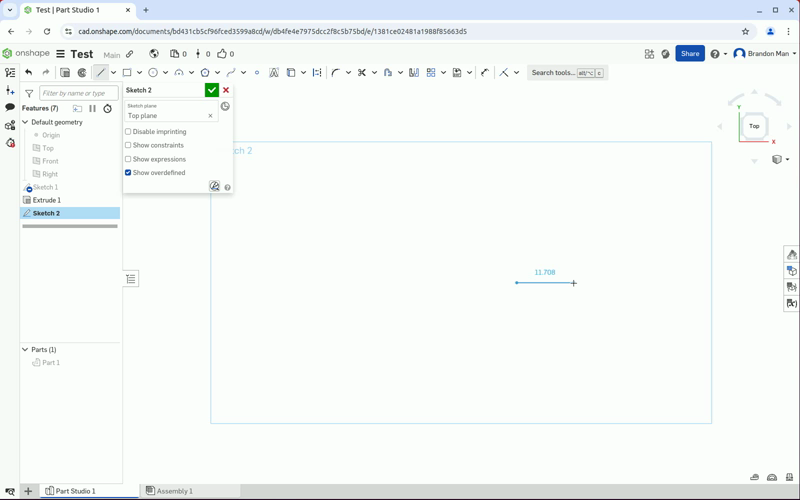
key_up(shift)
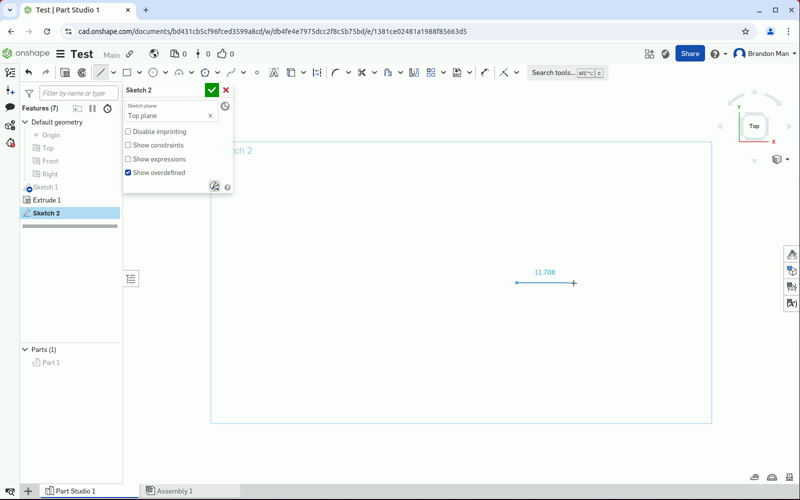
key_down(shift)
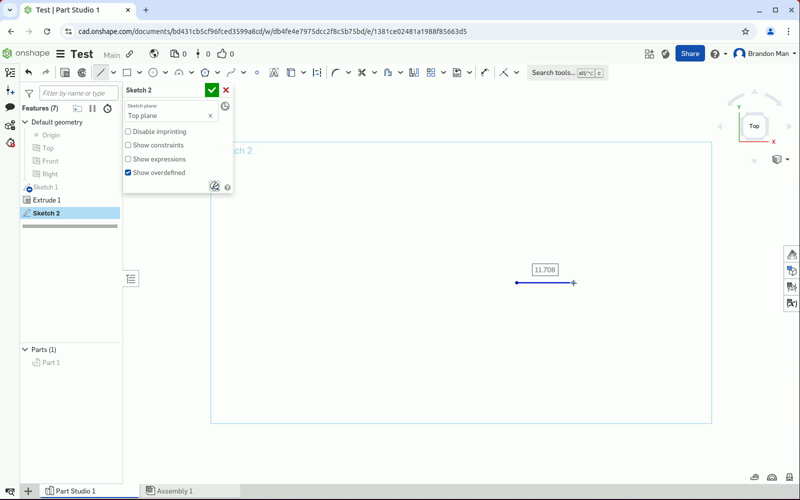
mouse_move(589, 282)
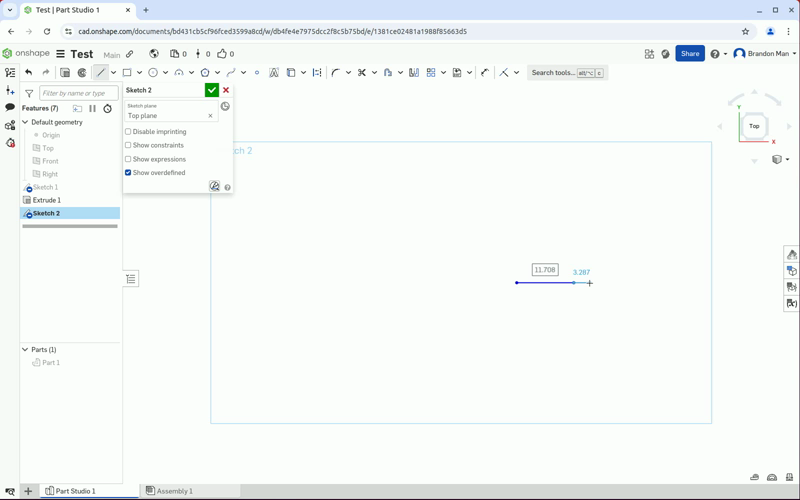
mouse_move(573, 226)
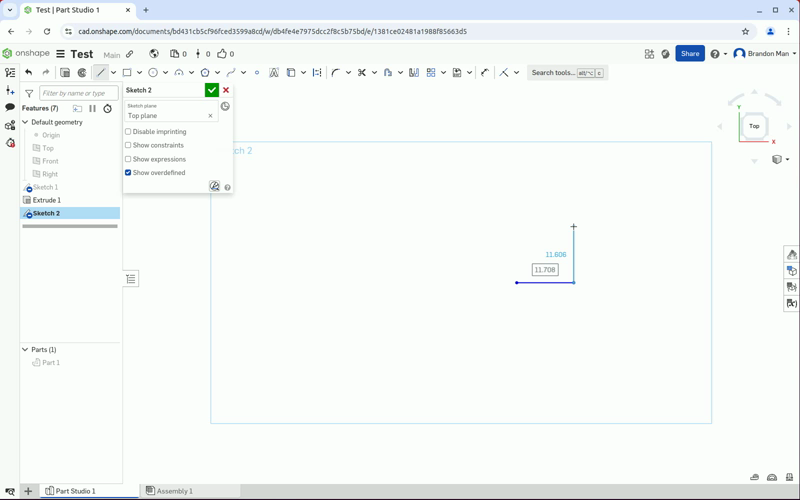
click(573, 226)
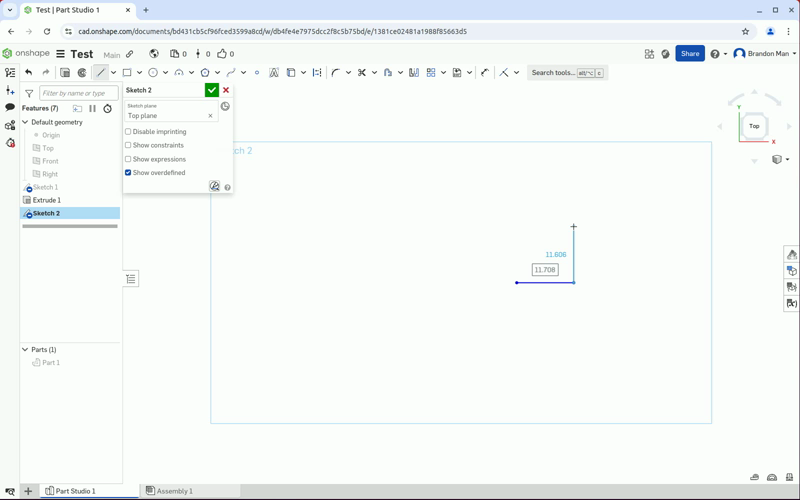
key_up(shift)
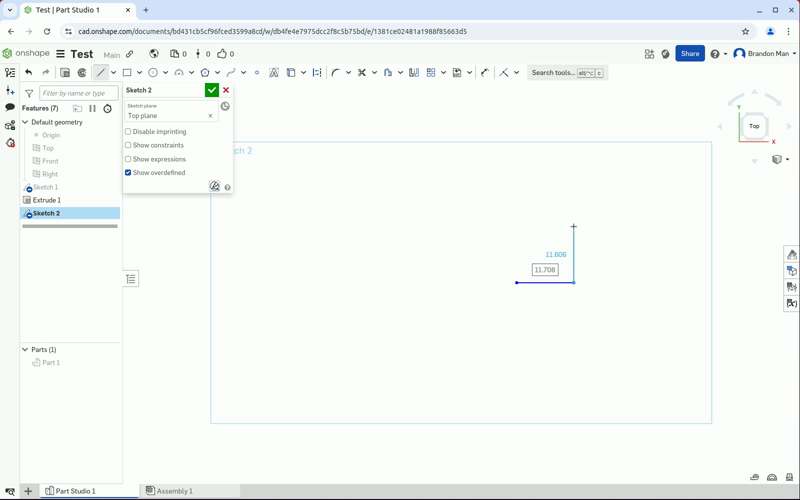
key_down(shift)
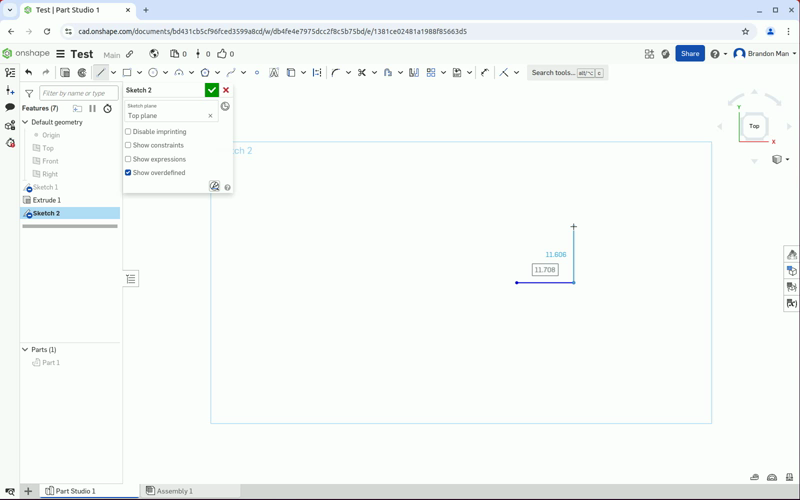
mouse_move(589, 226)
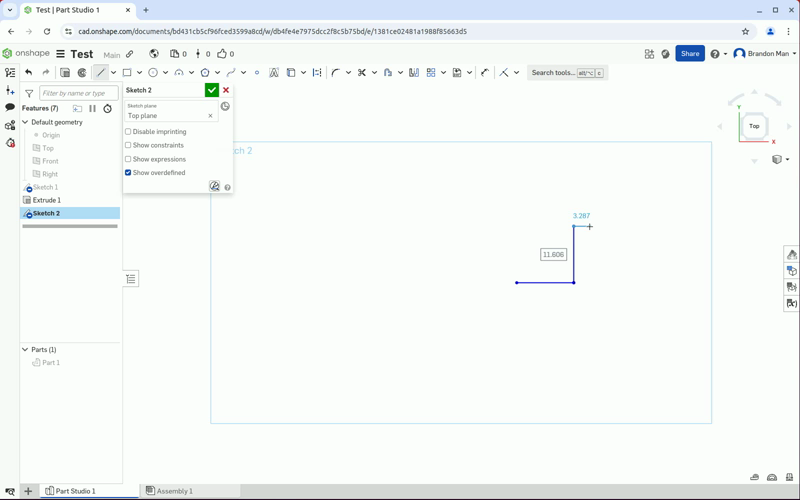
mouse_move(516, 226)
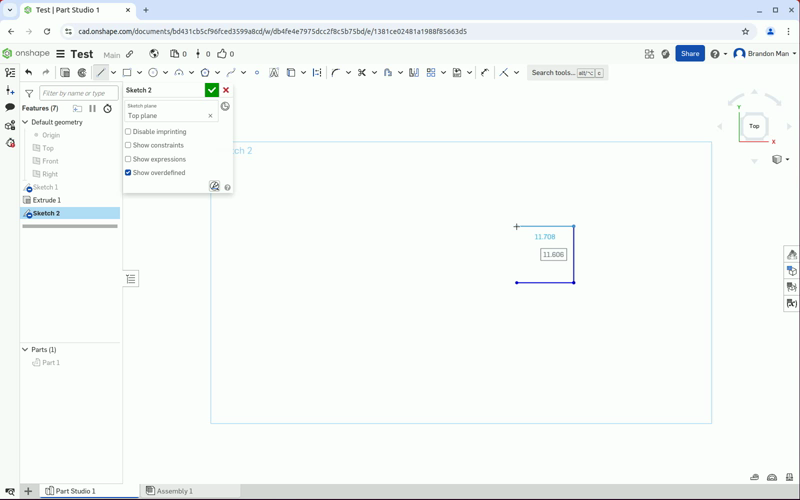
click(516, 226)
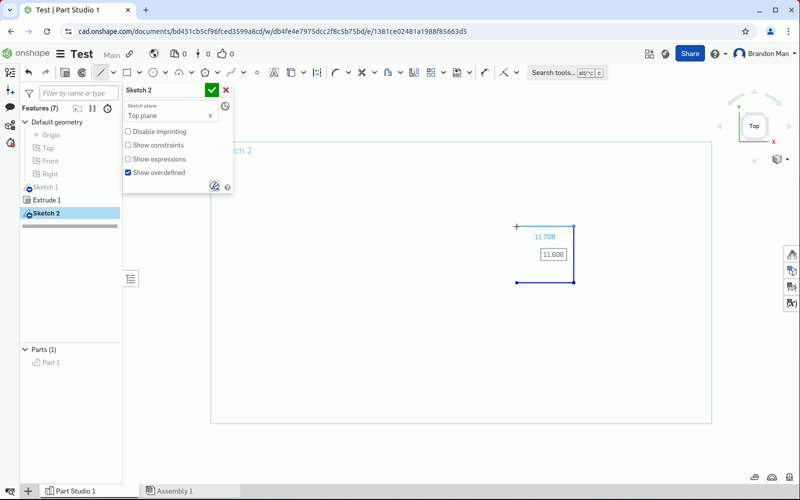
key_up(shift)
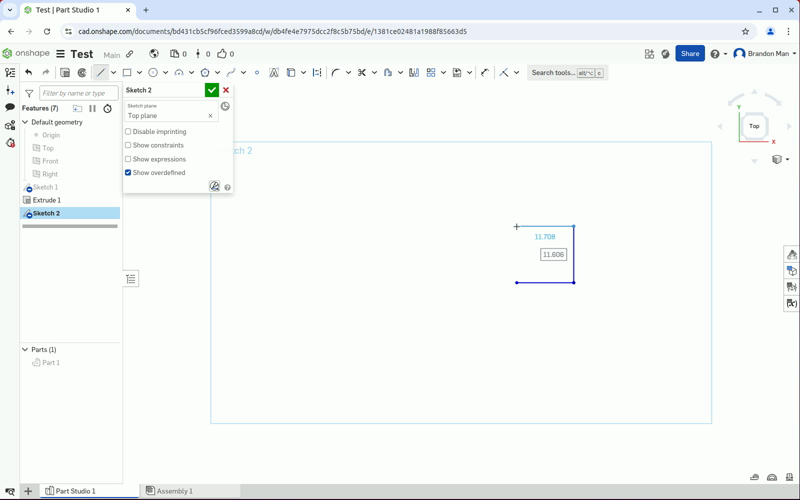
mouse_move(546, 226)
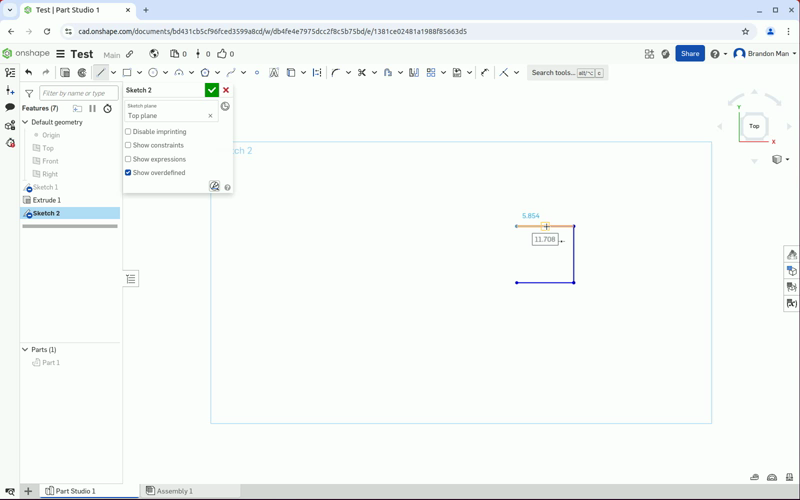
key_down(shift)
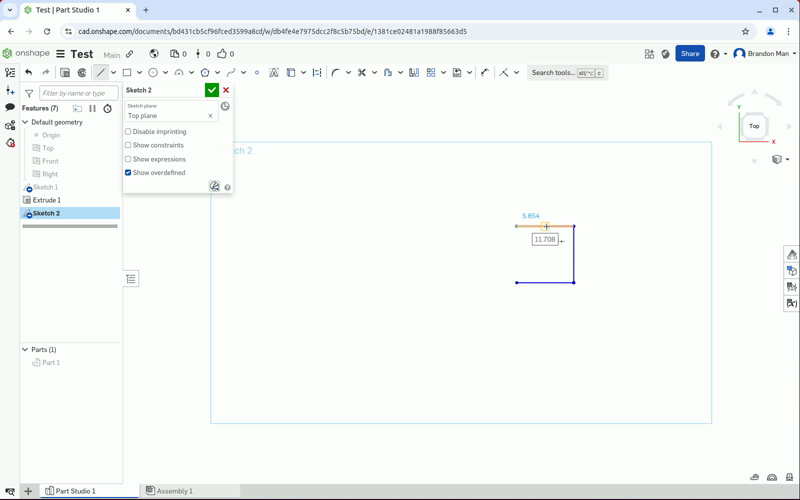
mouse_move(516, 282)
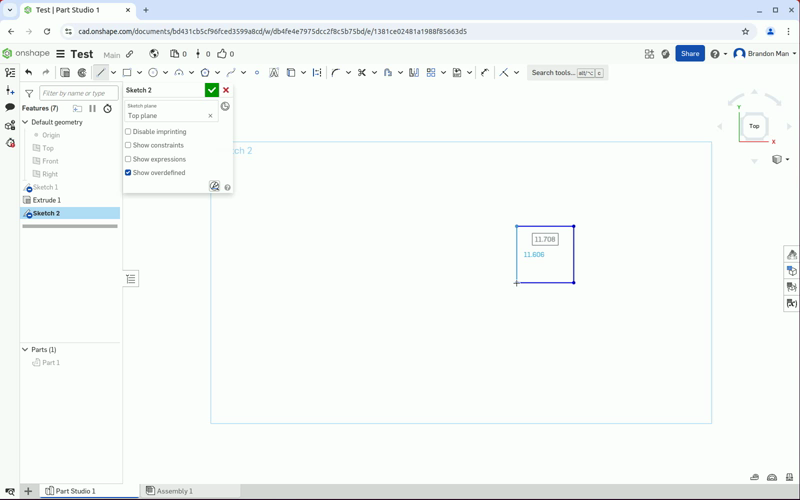
key_up(shift)
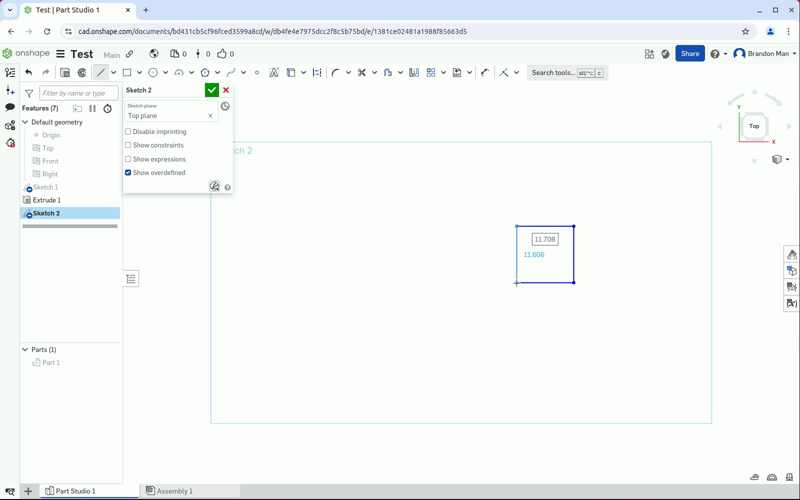
click(516, 282)
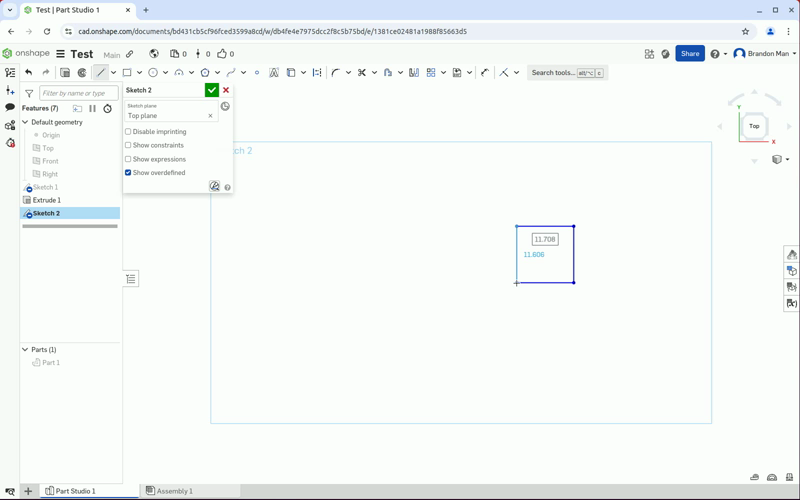
key(esc)
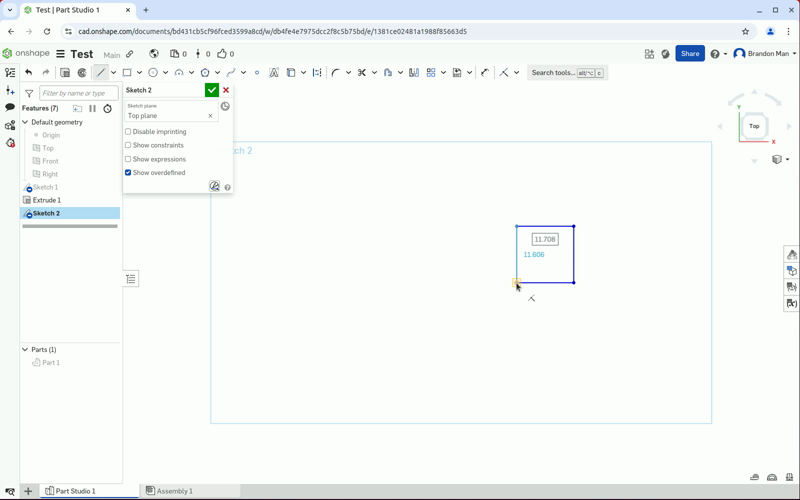
key(c)
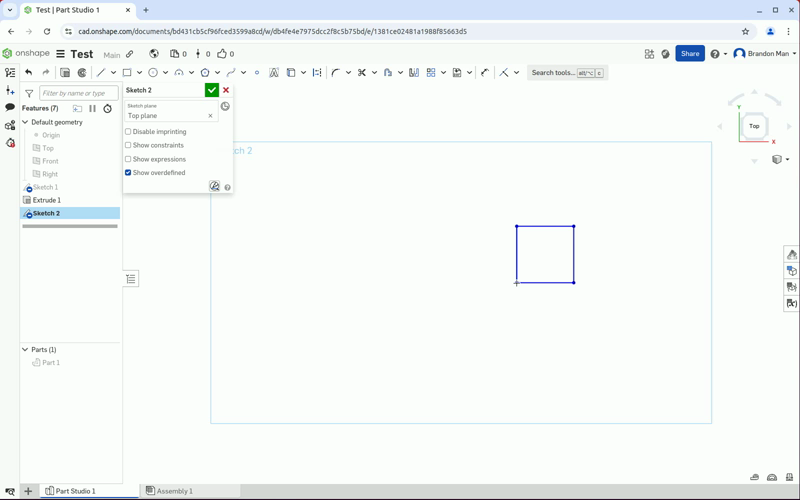
key_down(shift)
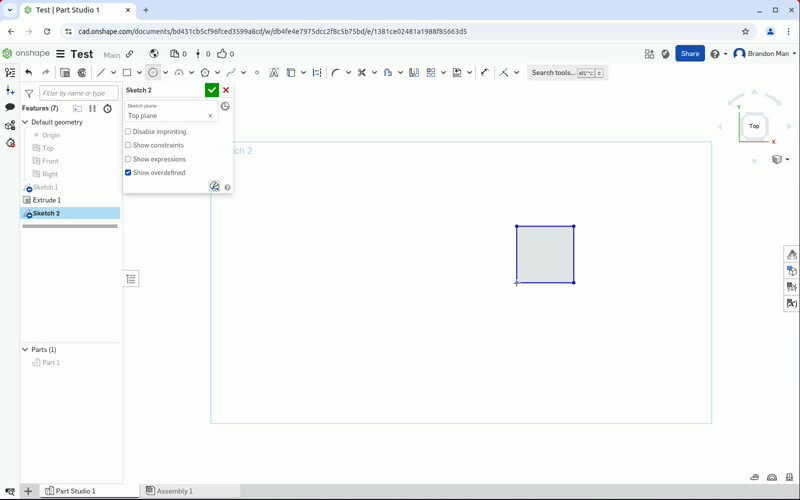
mouse_move(545, 254)
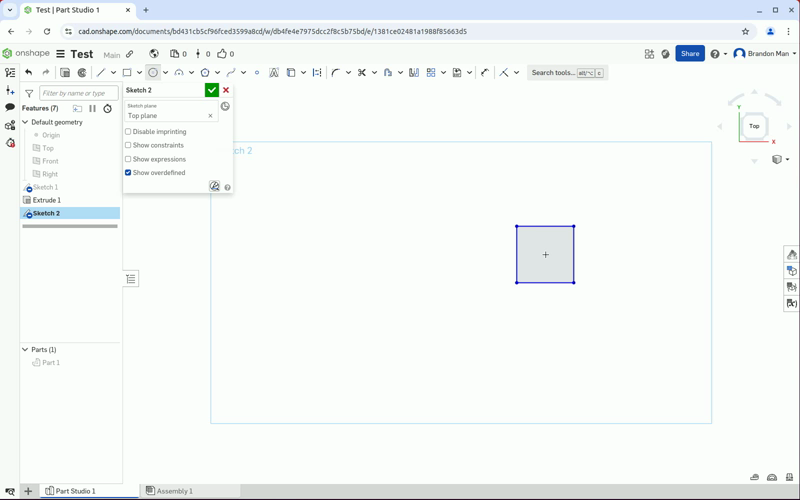
click(545, 254)
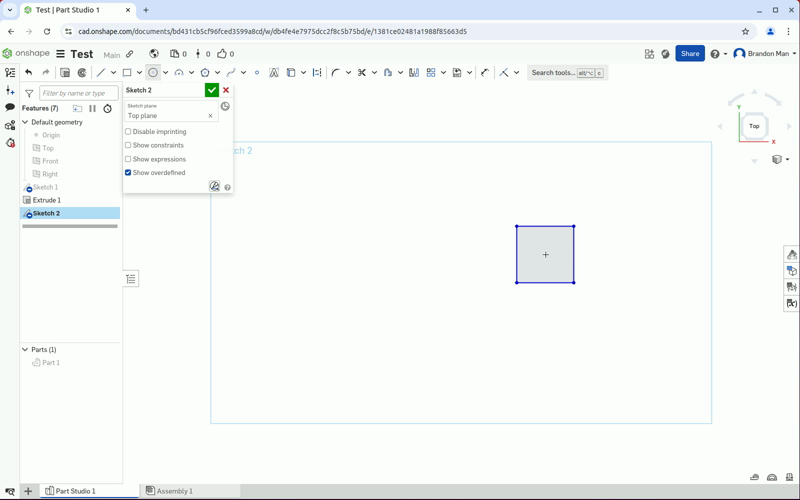
key_up(shift)
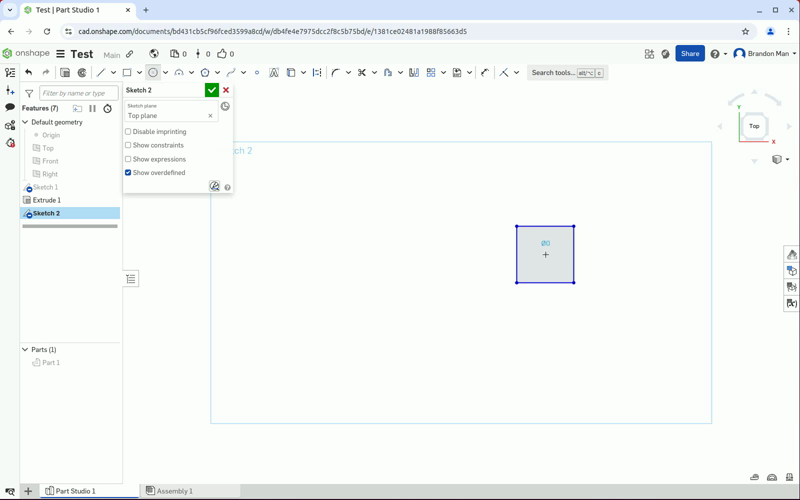
mouse_move(560, 254)
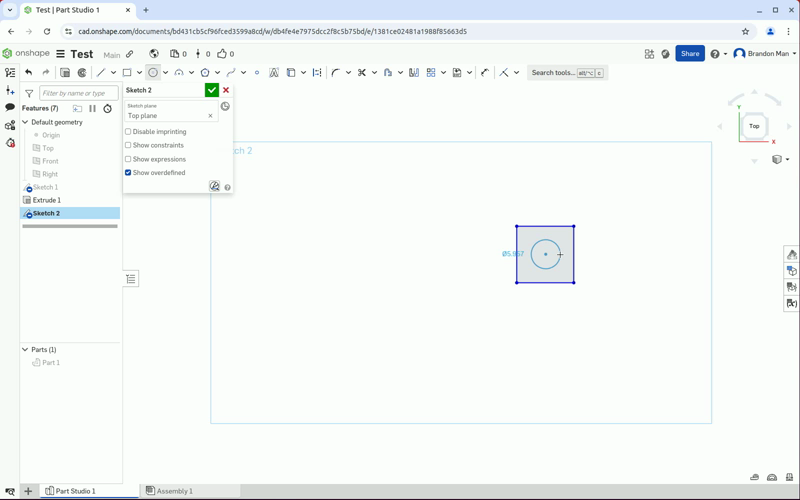
click(560, 254)
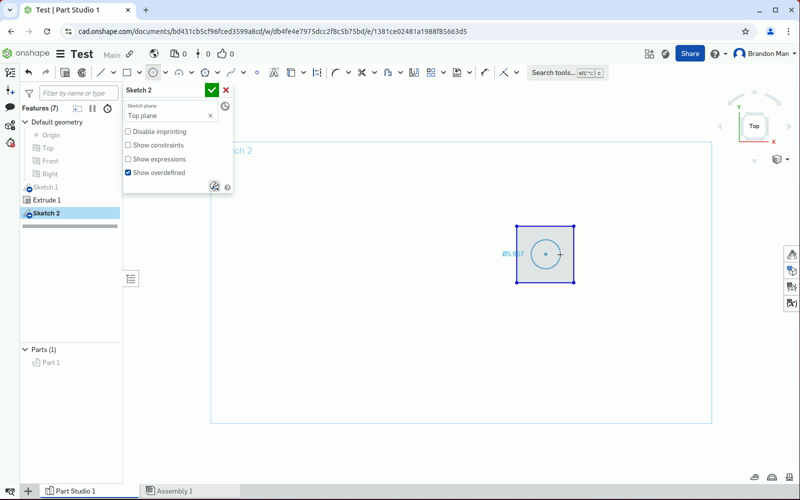
key(esc)
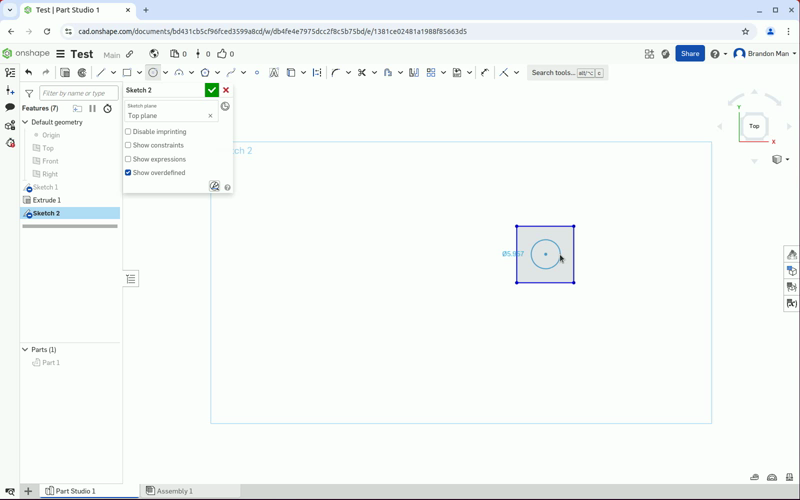
mouse_move(568, 271)
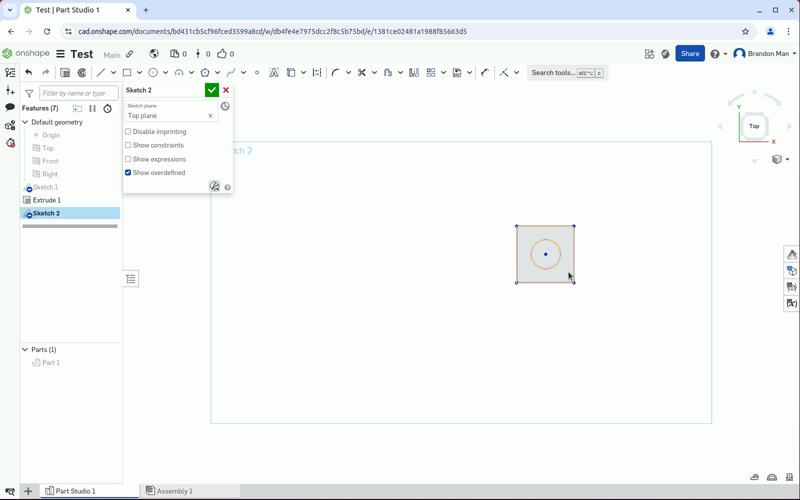
click(568, 271)
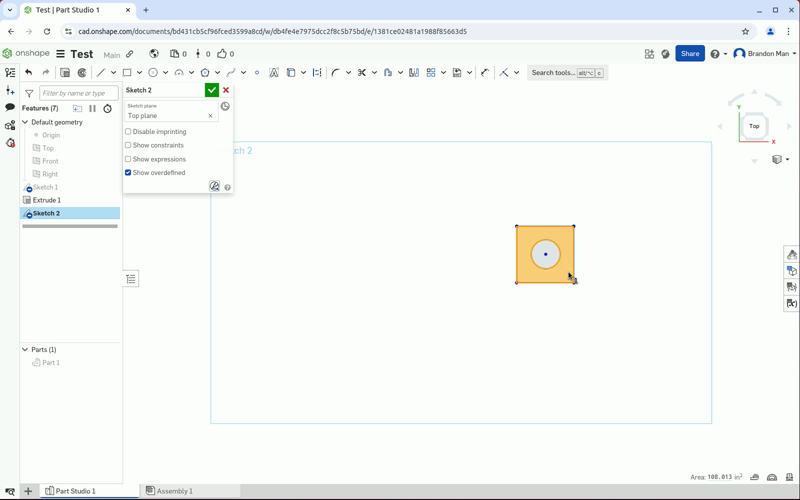
mouse_move(73, 352)
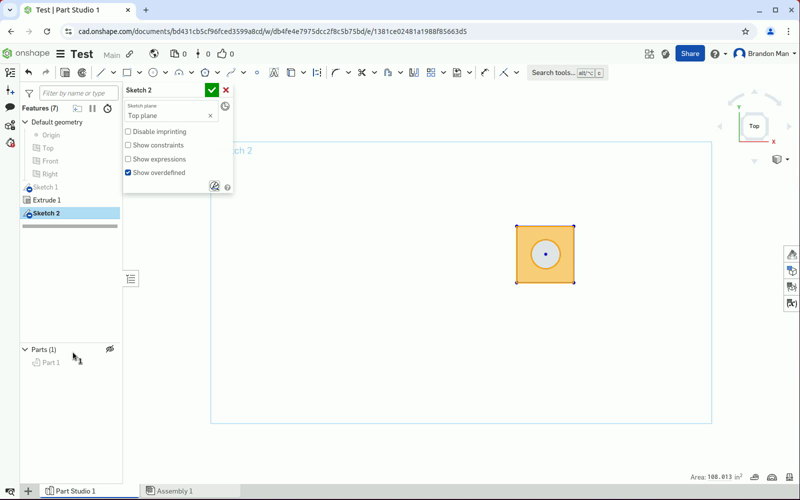
key(shift+y)
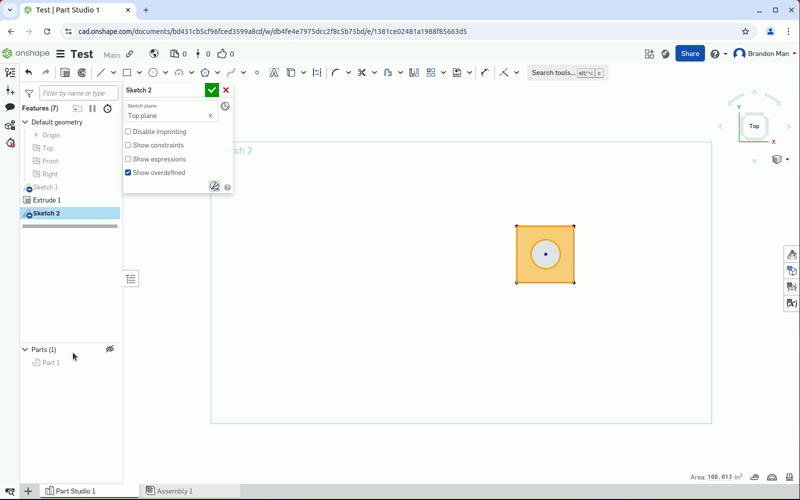
key(shift+e)
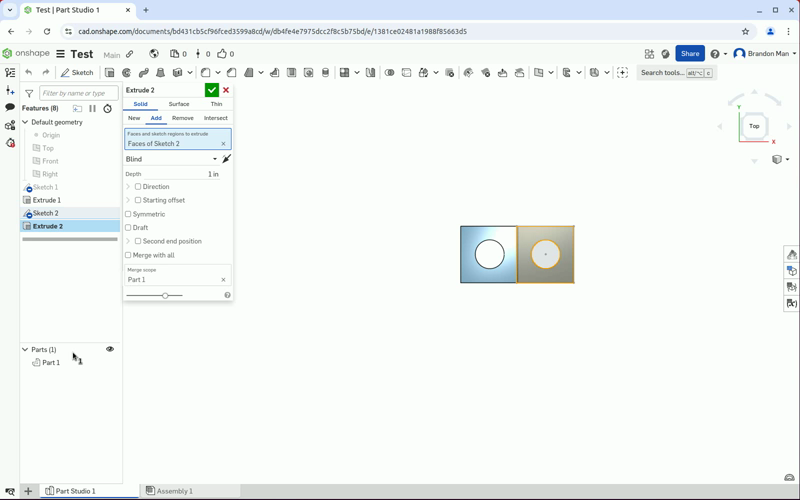
mouse_move(143, 106)
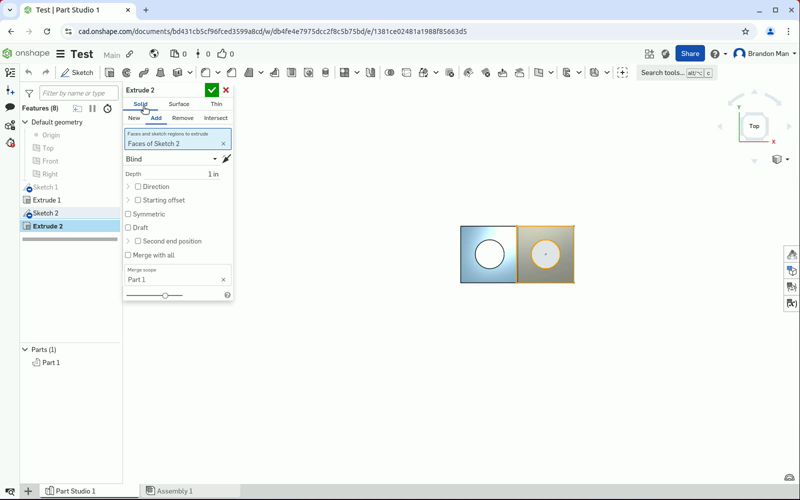
click(143, 106)
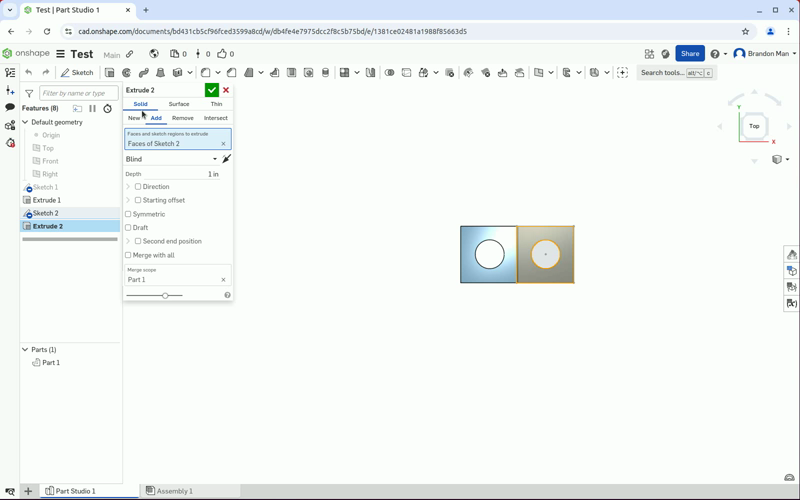
mouse_move(137, 120)
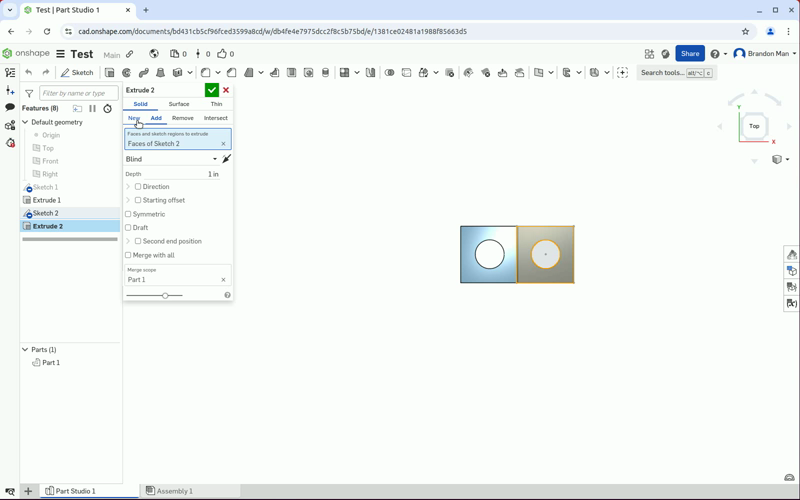
click(137, 120)
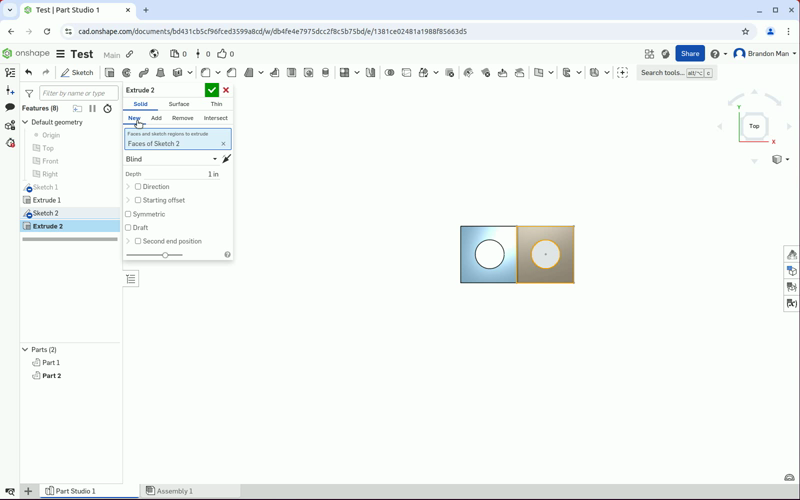
key(tab, 4)
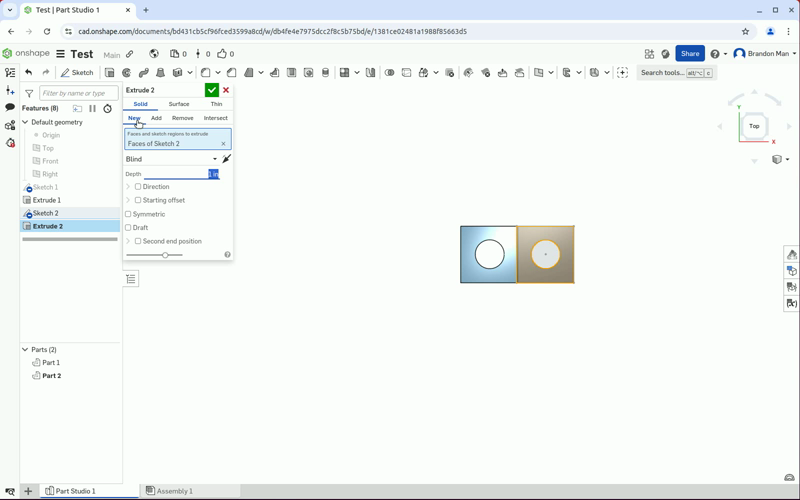
text(11.554)
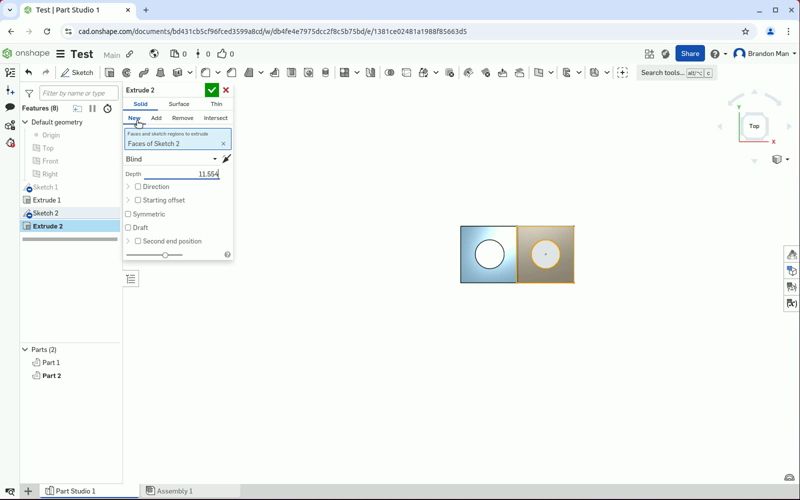
key(enter)
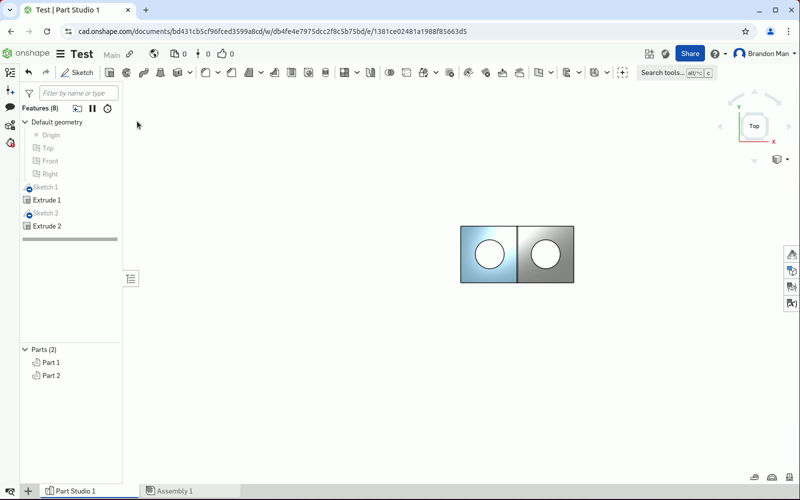
key(shift+h)
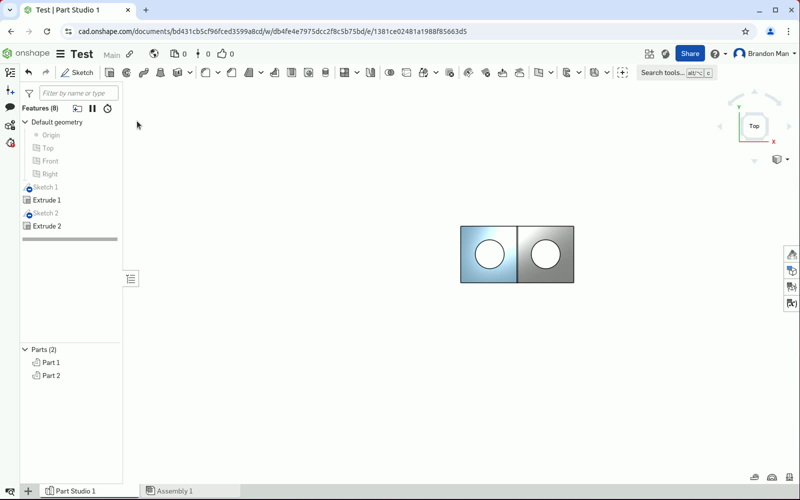
key(shift+h)
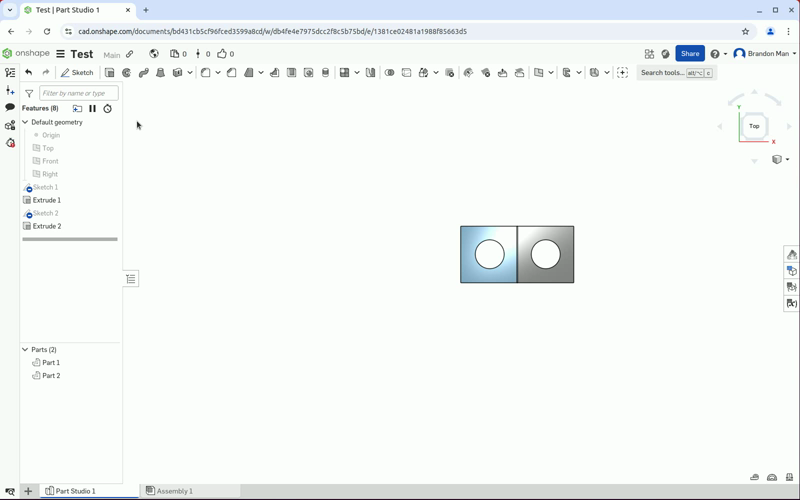
mouse_move(73, 189)
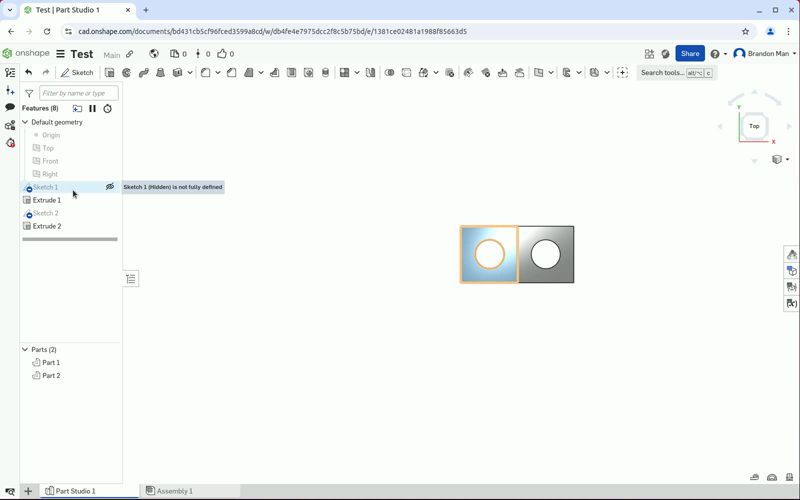
click(73, 189)
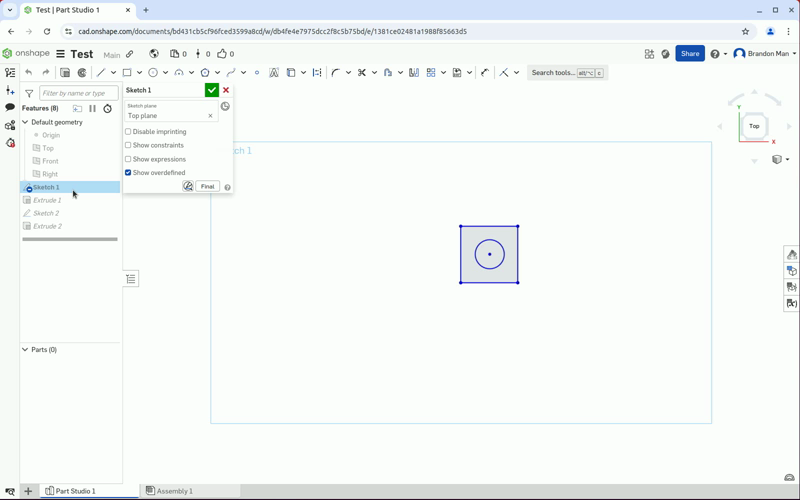
mouse_move(229, 92)
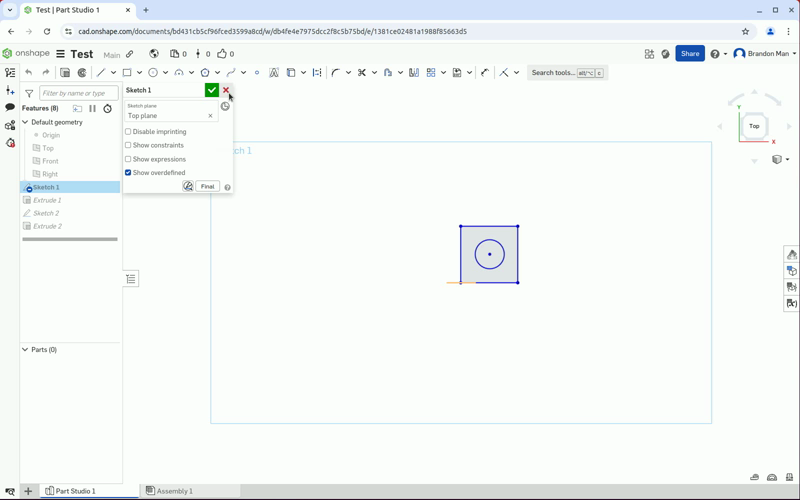
click(229, 92)
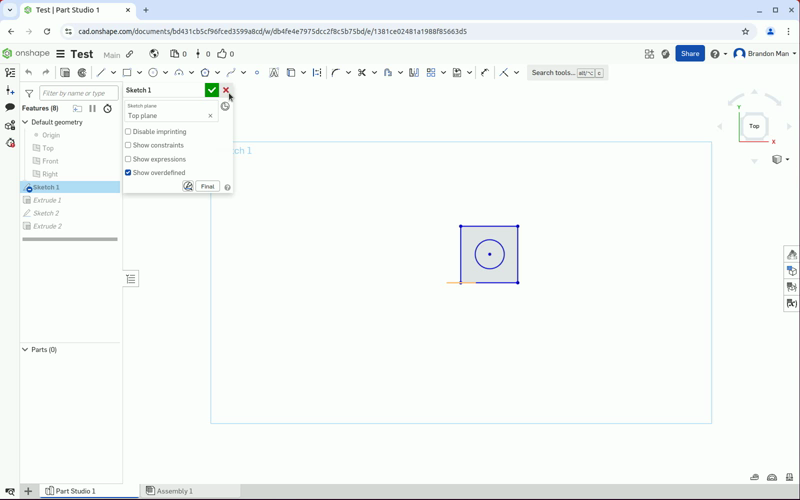
key(shift+s)
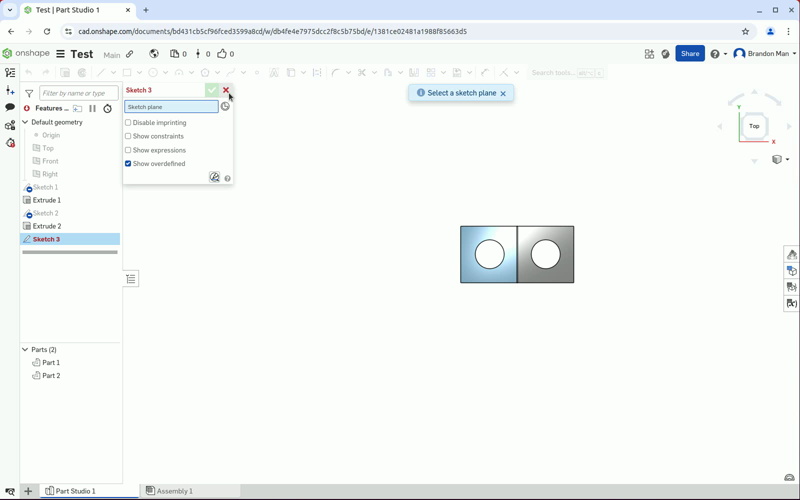
mouse_move(73, 150)
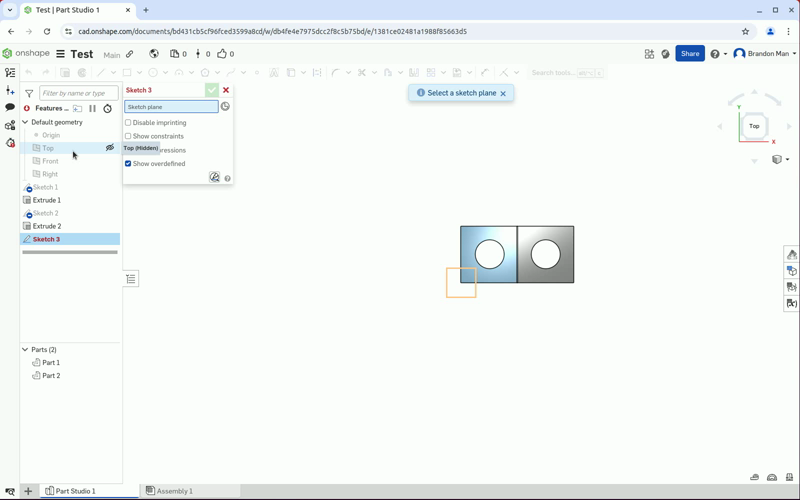
click(73, 150)
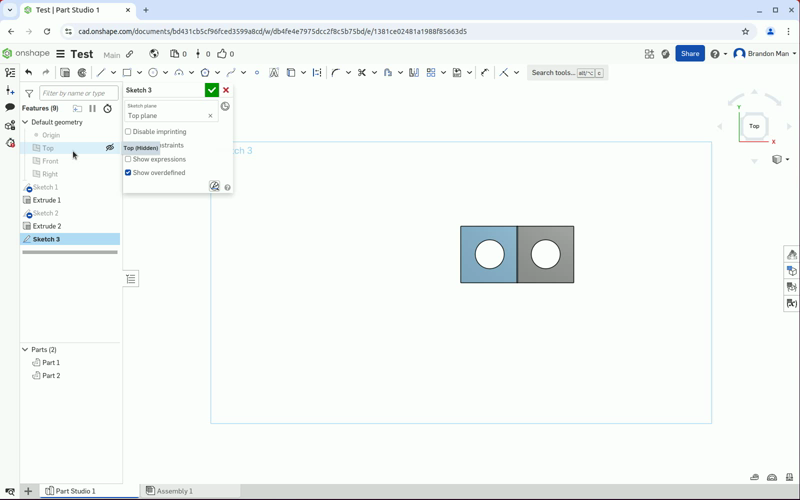
mouse_move(73, 352)
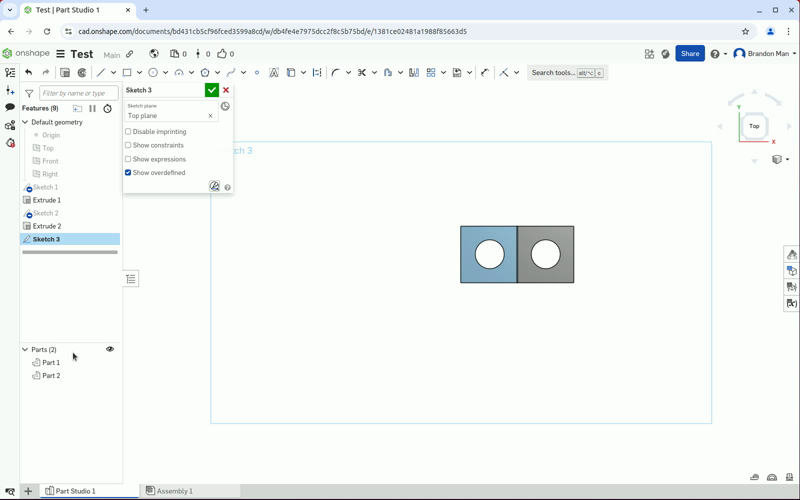
key(y)
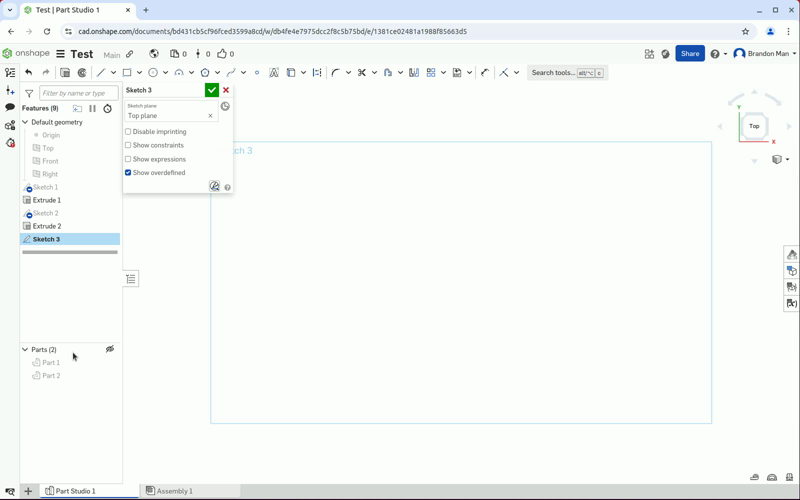
key(c)
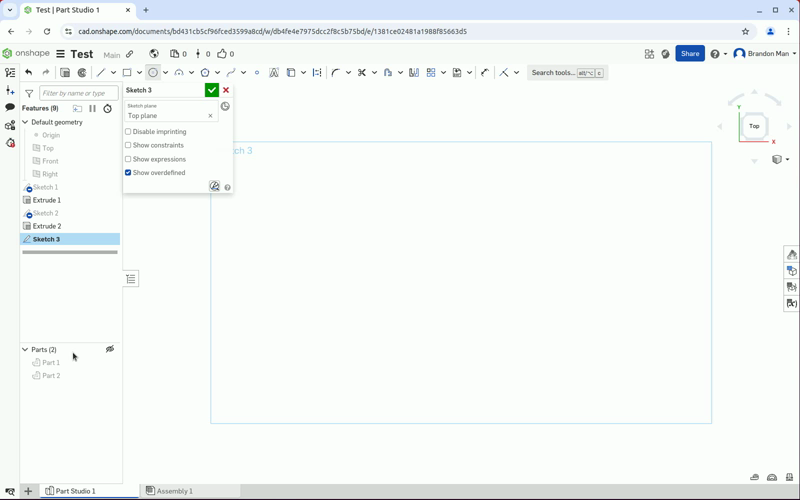
key_down(shift)
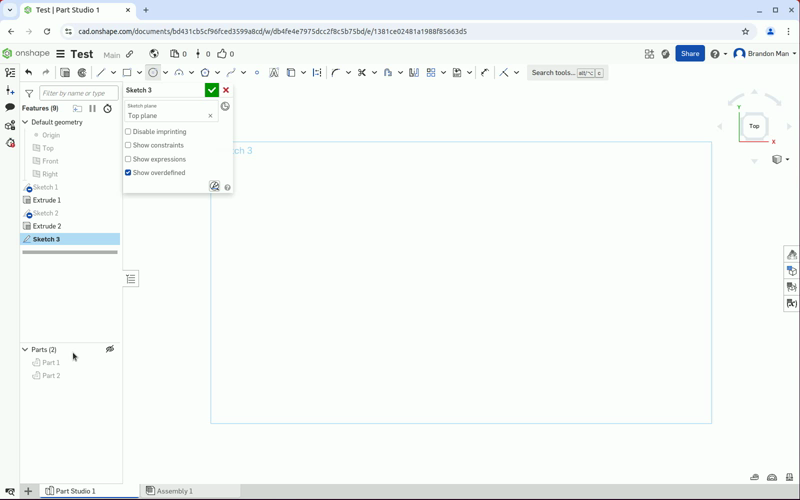
mouse_move(461, 339)
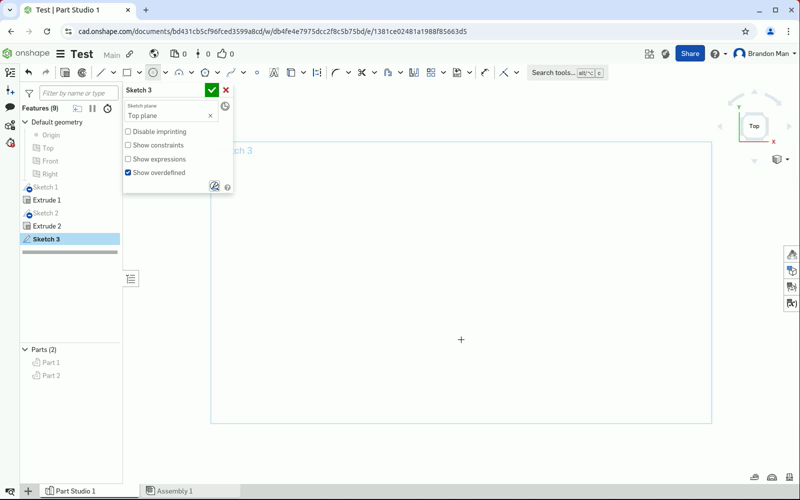
click(461, 339)
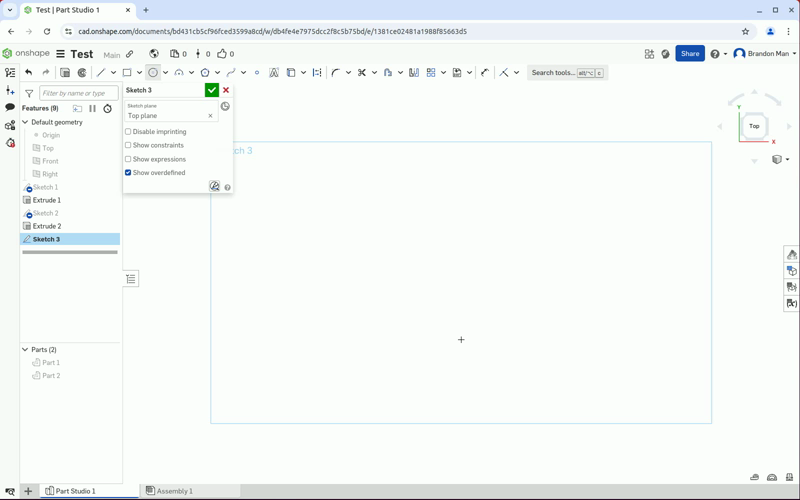
key_up(shift)
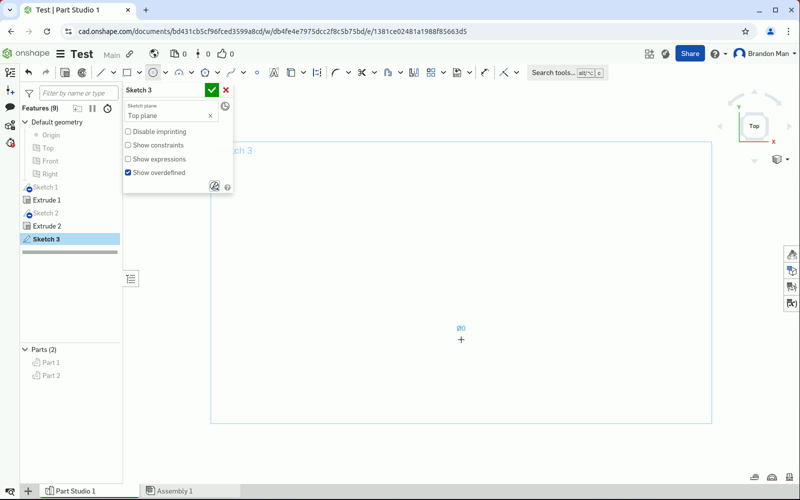
mouse_move(518, 339)
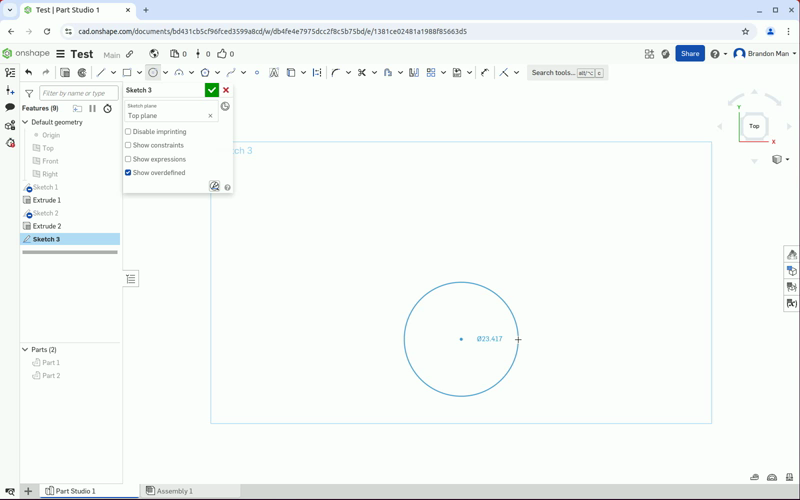
click(518, 339)
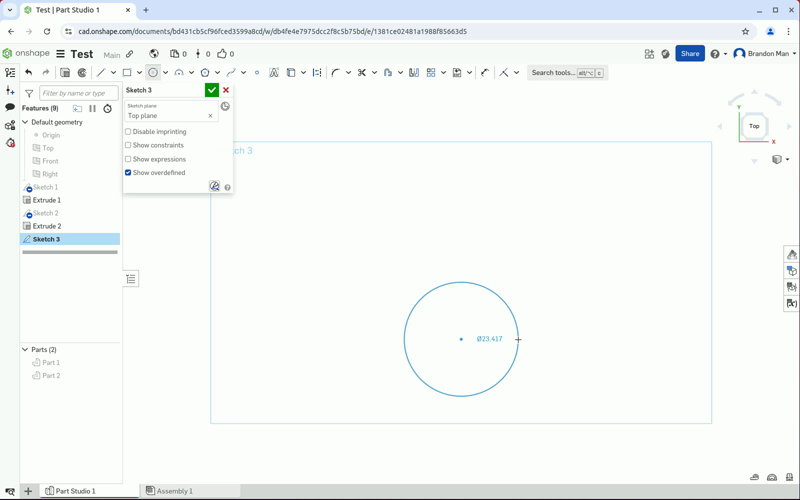
key(esc)
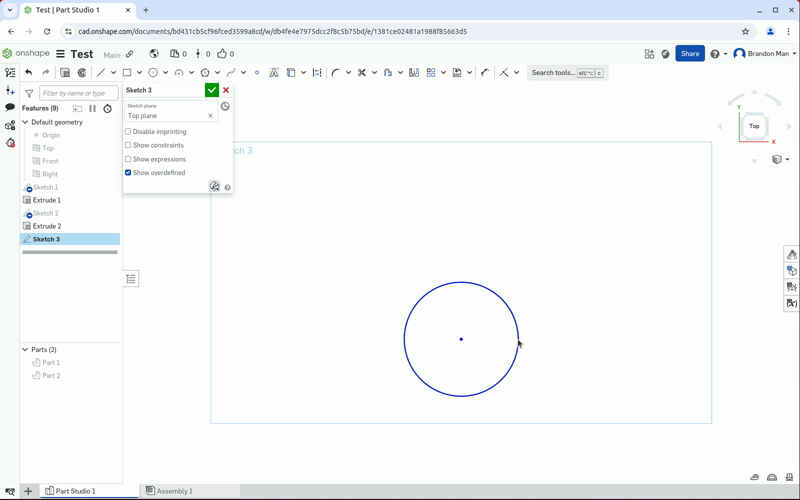
key(c)
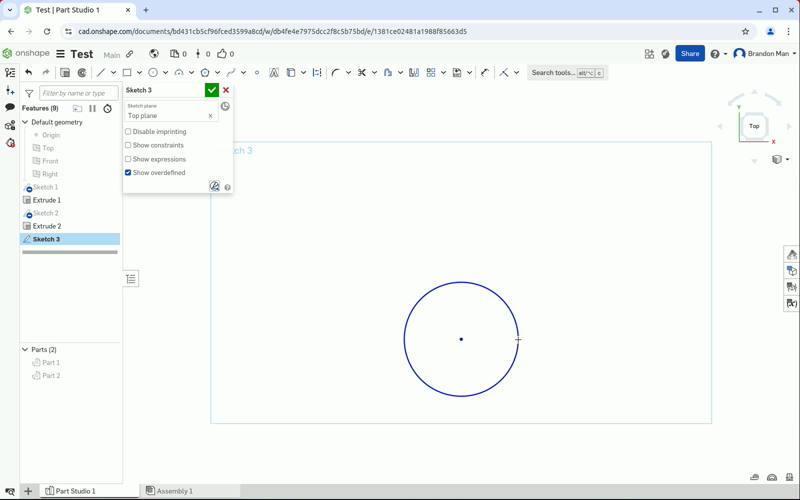
key_down(shift)
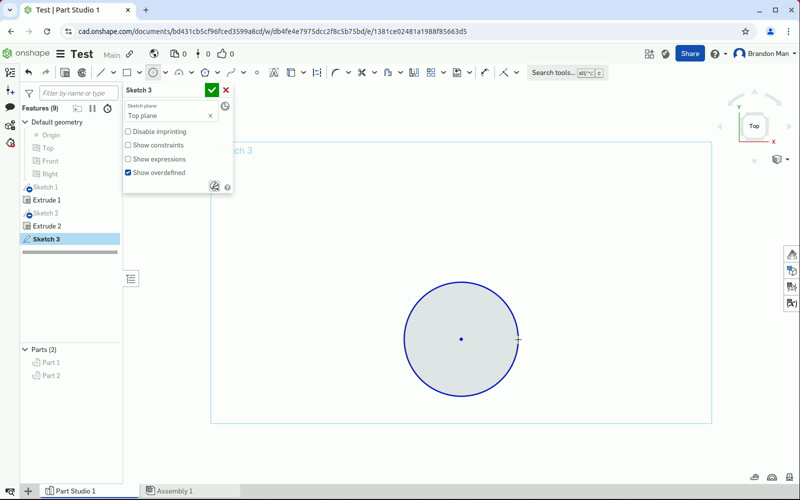
mouse_move(432, 339)
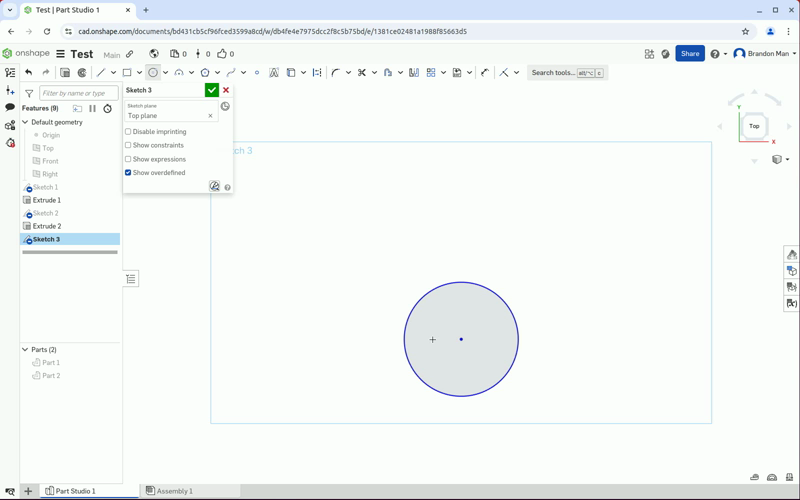
click(432, 339)
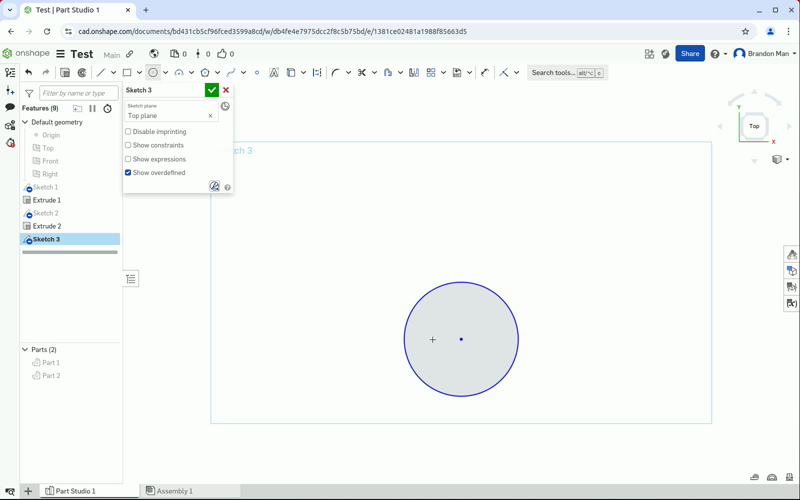
key_up(shift)
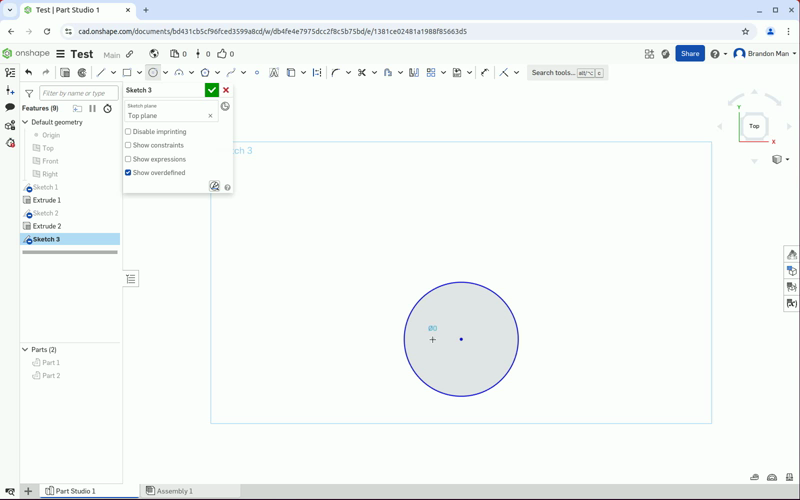
mouse_move(447, 339)
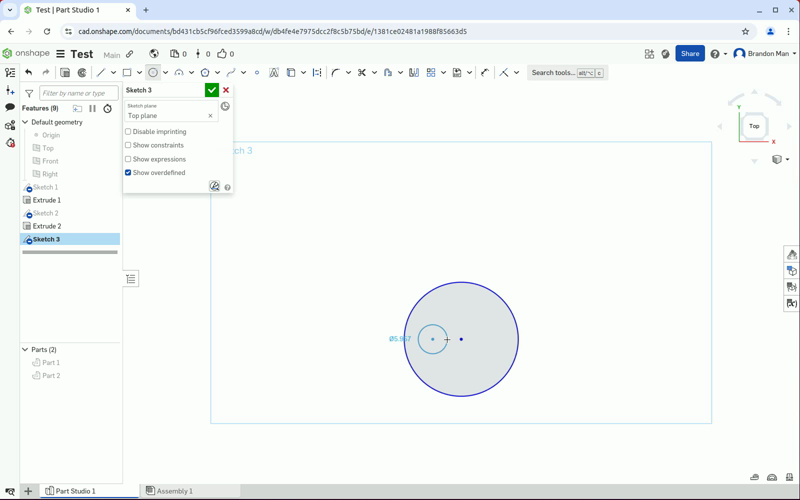
click(447, 339)
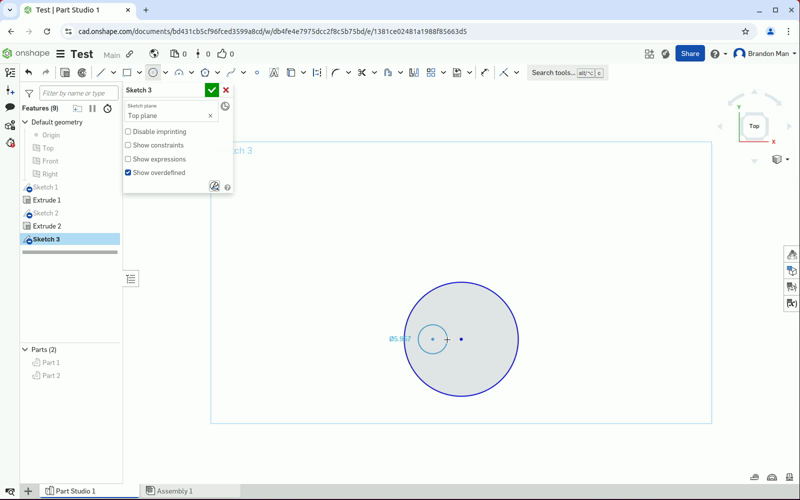
key(esc)
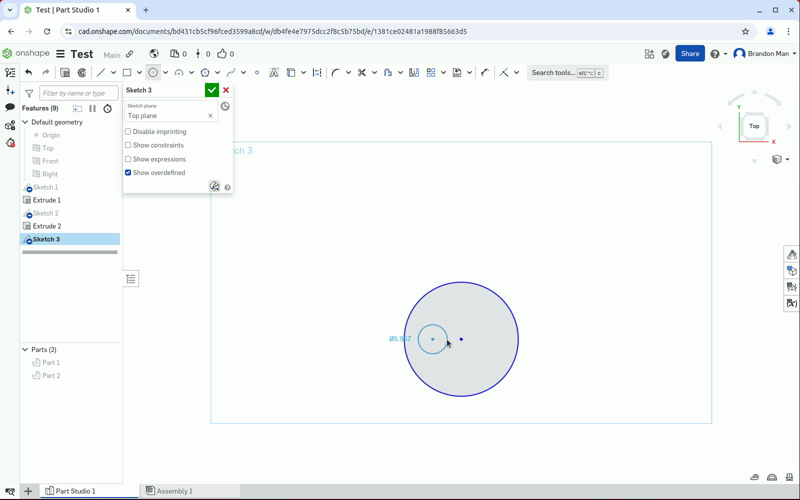
key(c)
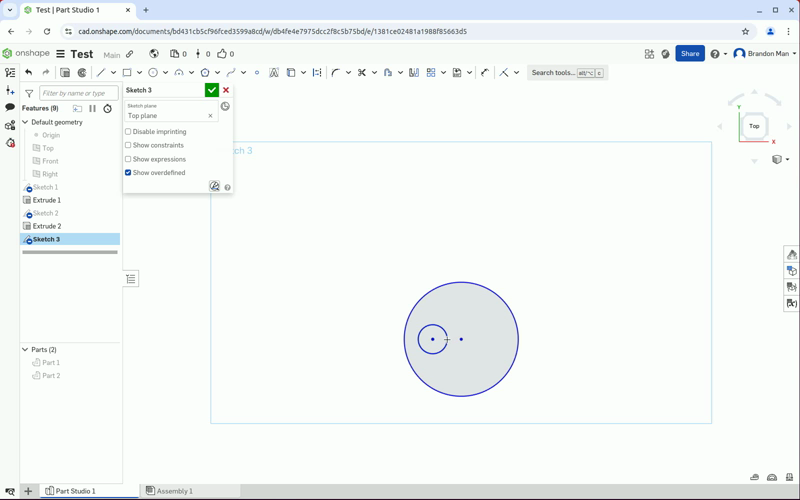
key_down(shift)
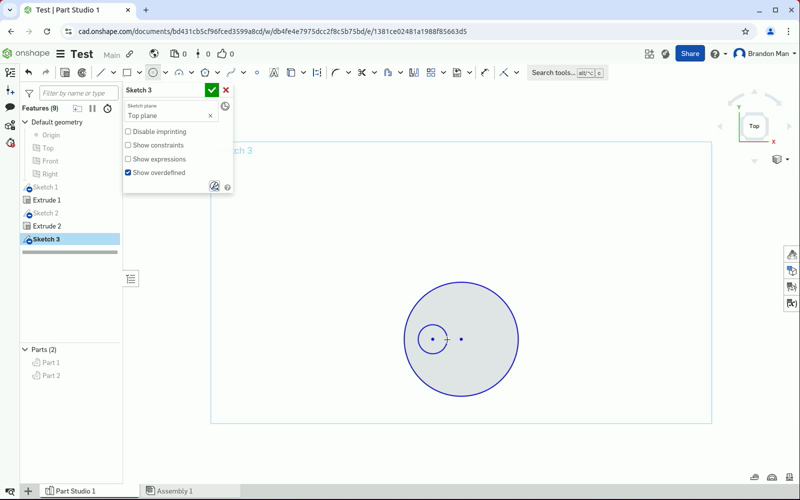
mouse_move(488, 339)
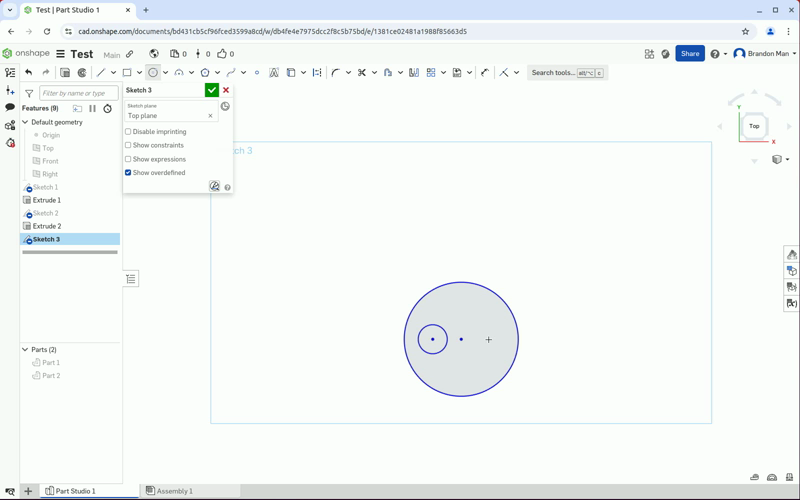
click(488, 339)
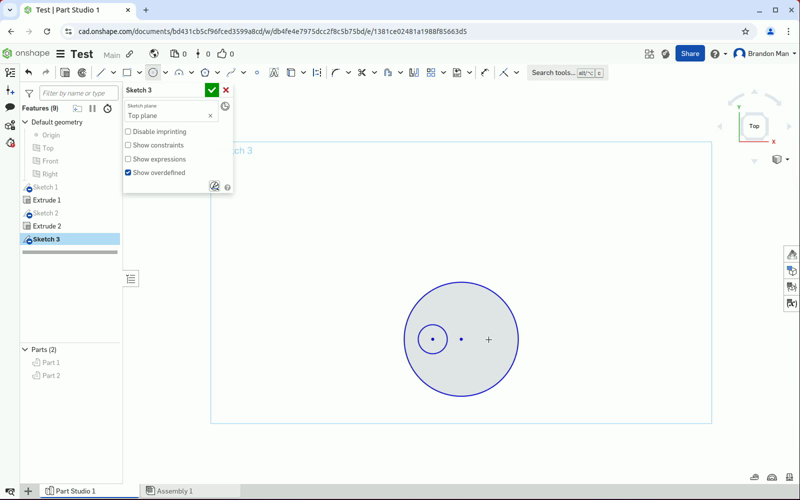
key_up(shift)
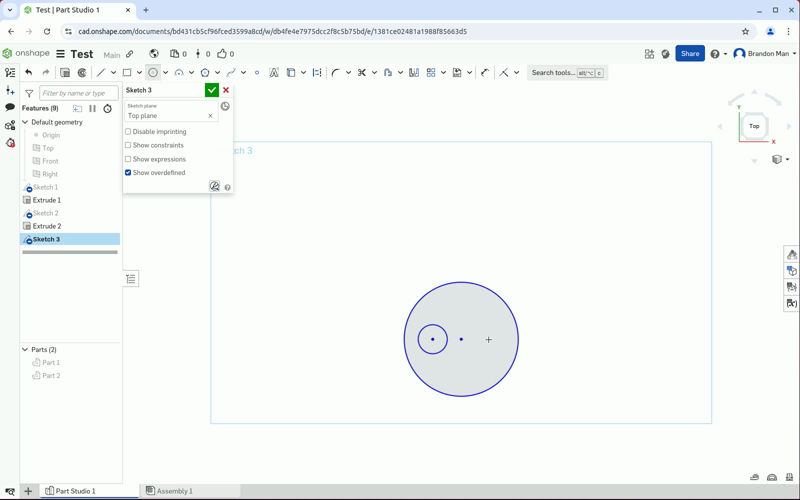
mouse_move(502, 339)
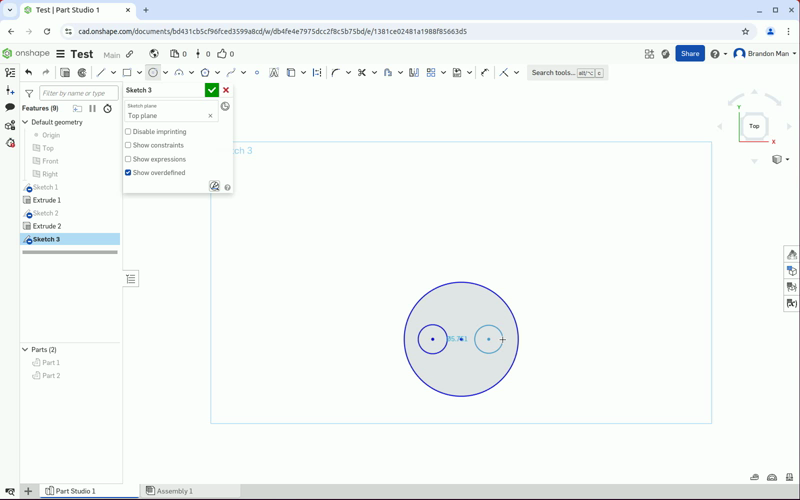
click(502, 339)
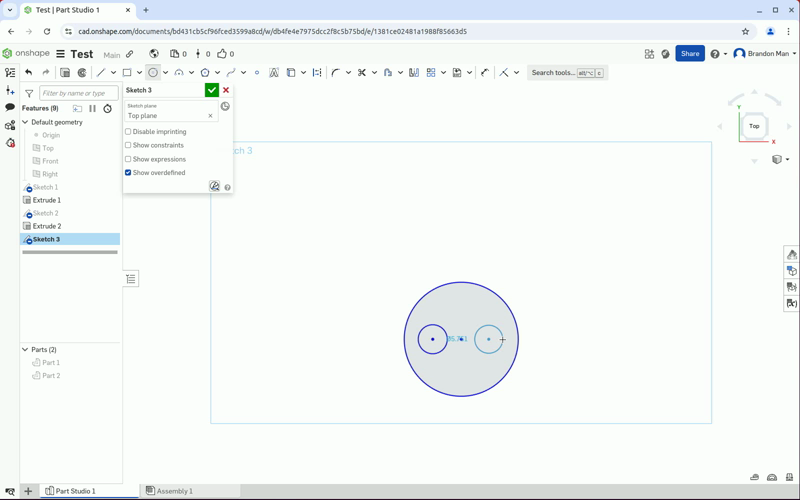
key(esc)
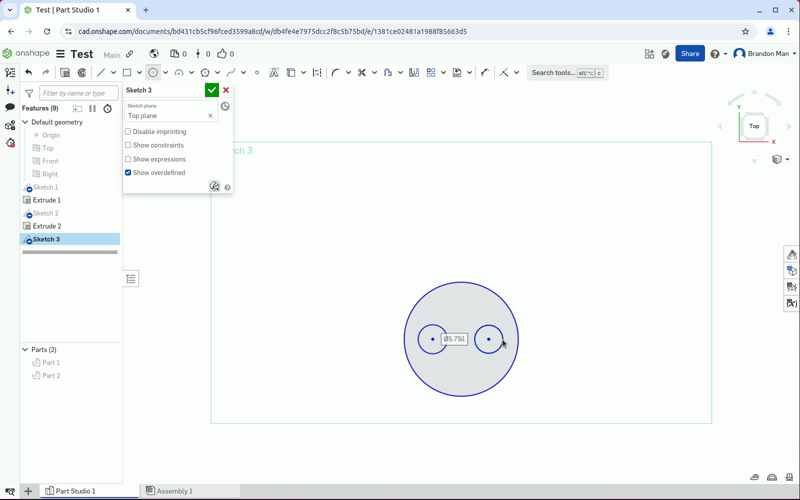
mouse_move(437, 296)
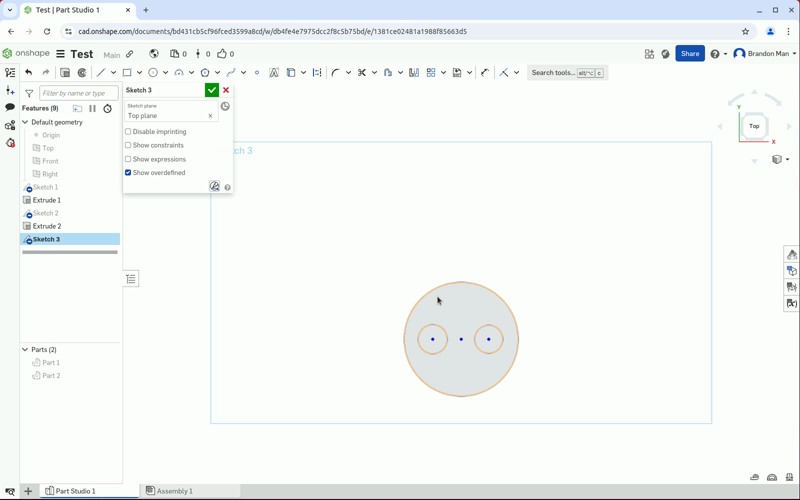
click(437, 296)
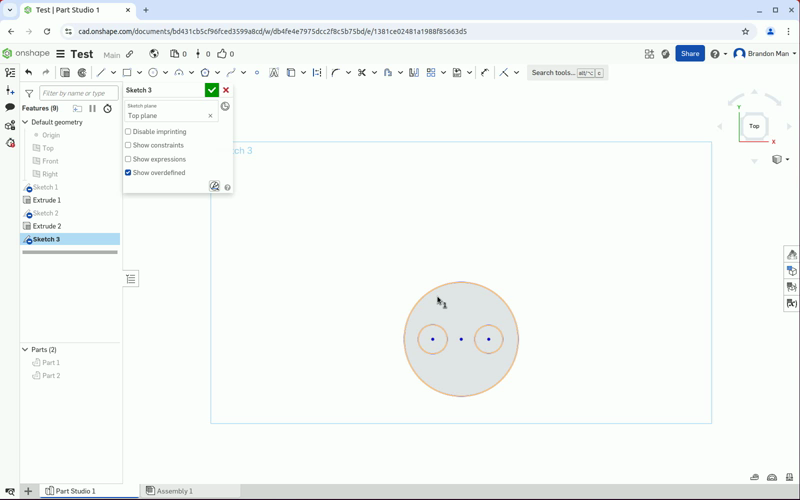
mouse_move(73, 352)
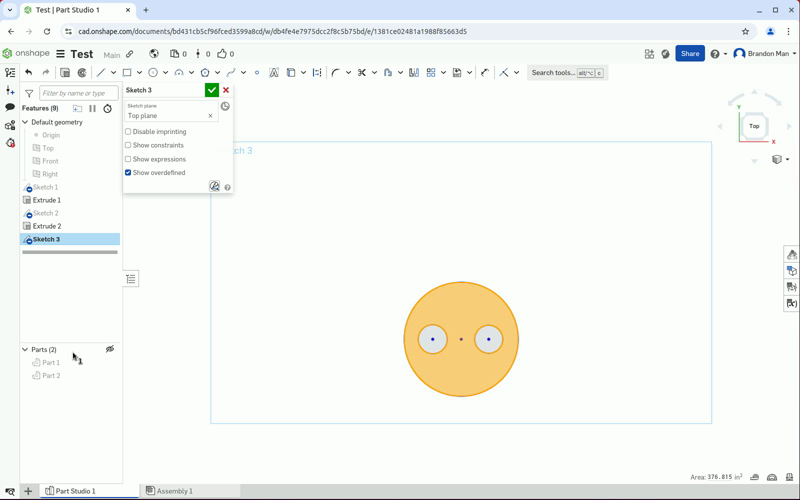
key(shift+y)
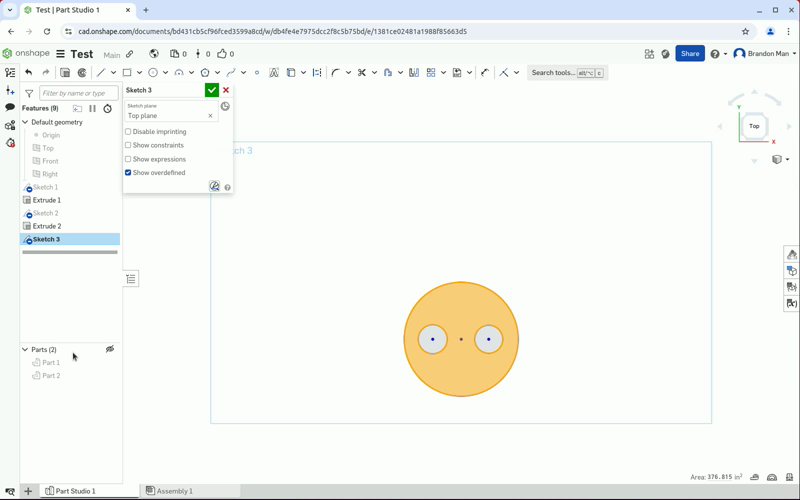
key(shift+e)
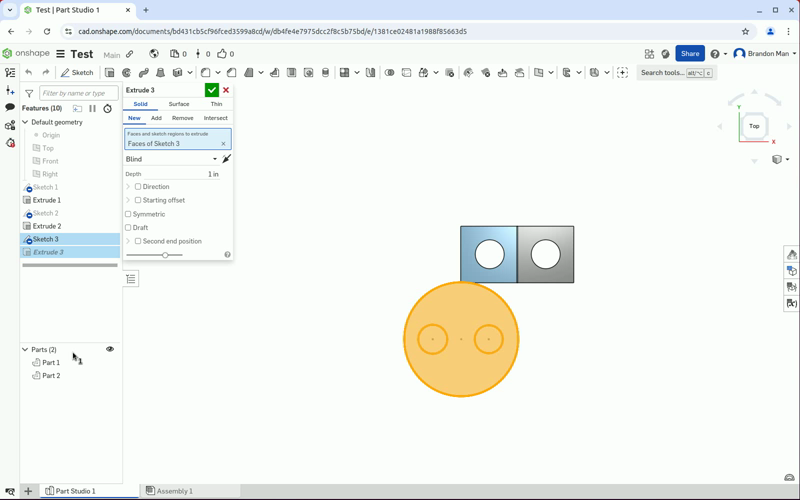
mouse_move(143, 106)
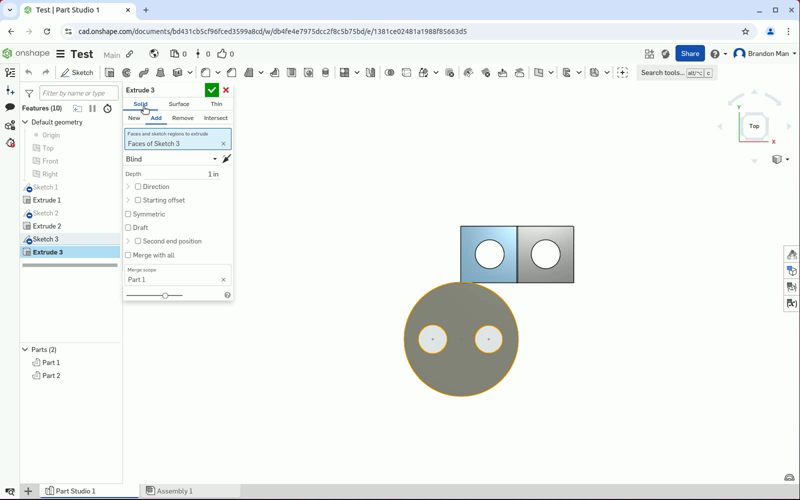
click(143, 106)
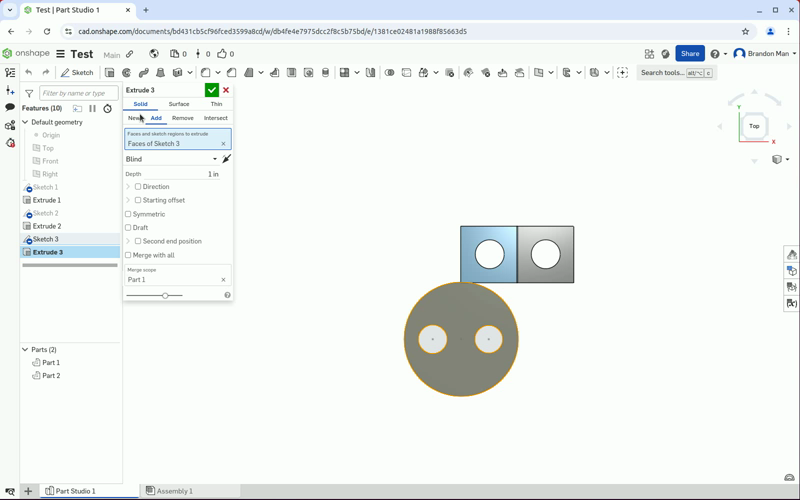
mouse_move(137, 120)
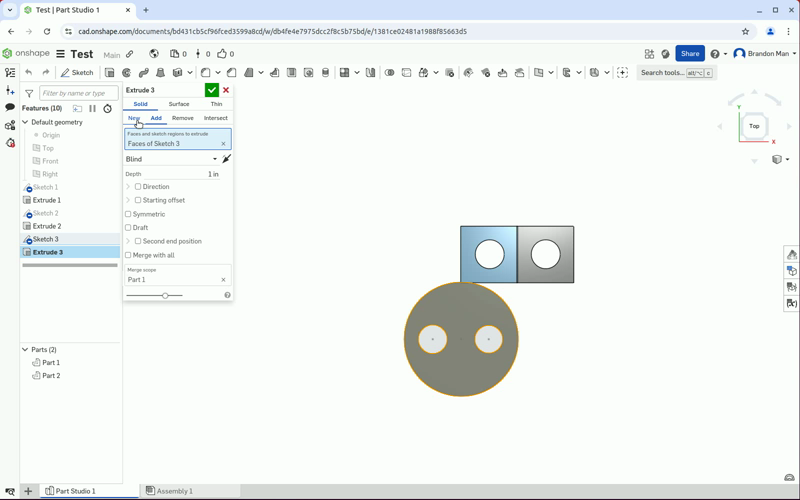
click(137, 120)
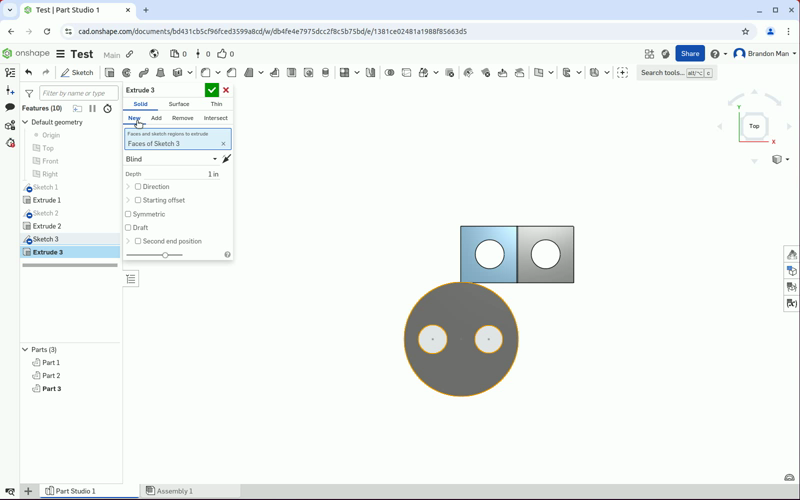
key(tab, 4)
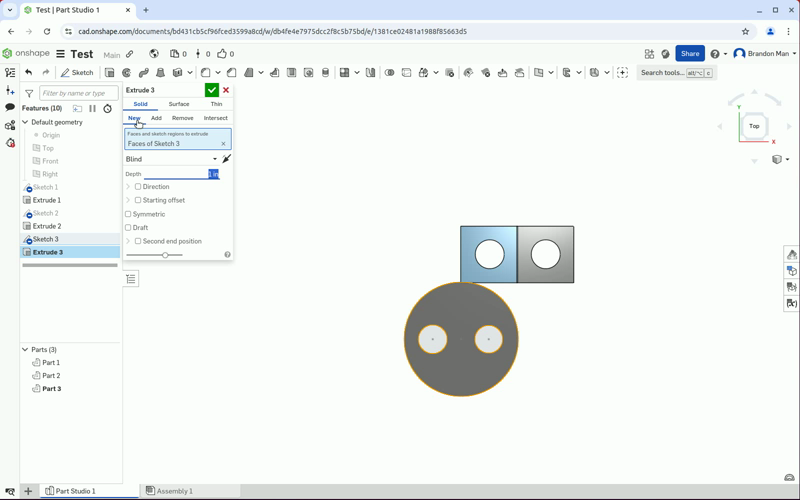
text(11.554)
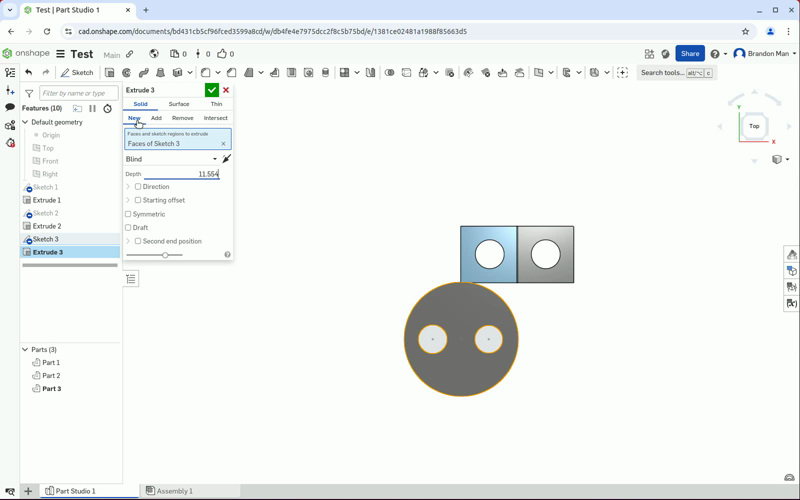
key(enter)
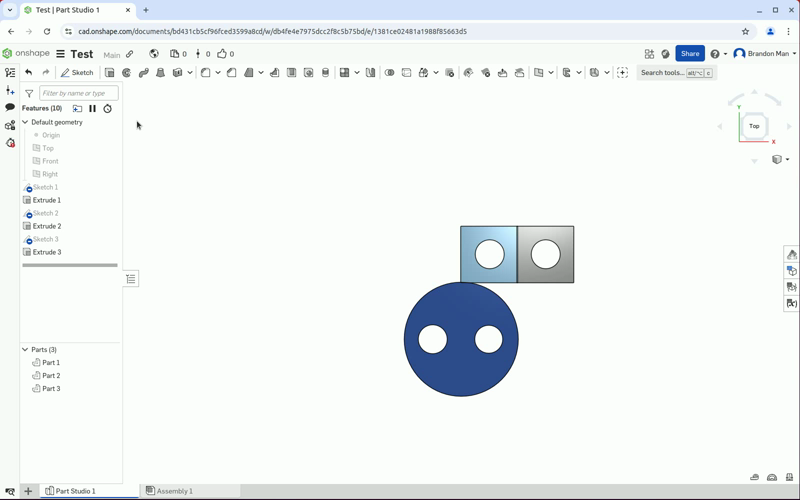
key(shift+h)
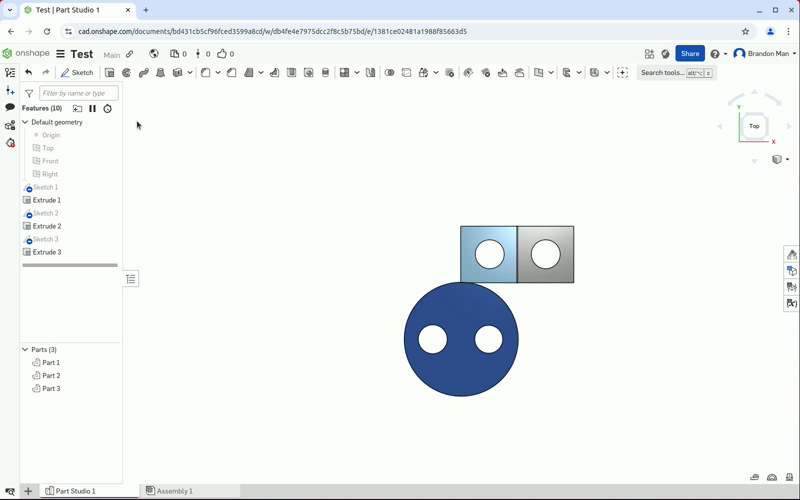
key(shift+h)
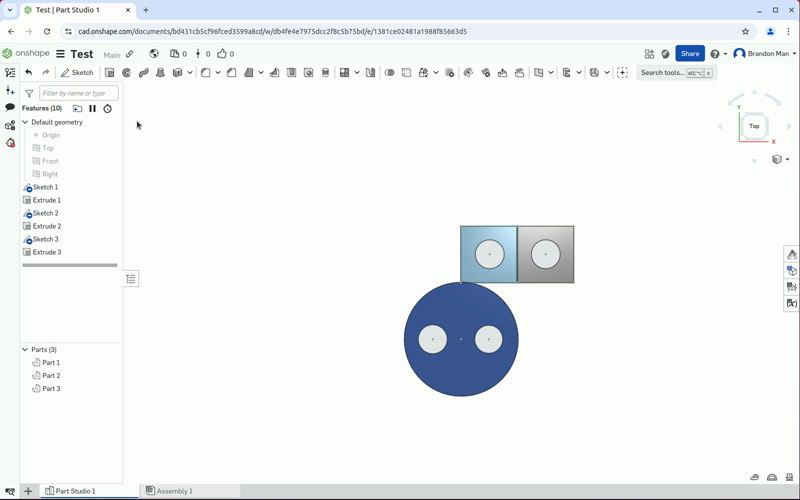
key(shift+7)
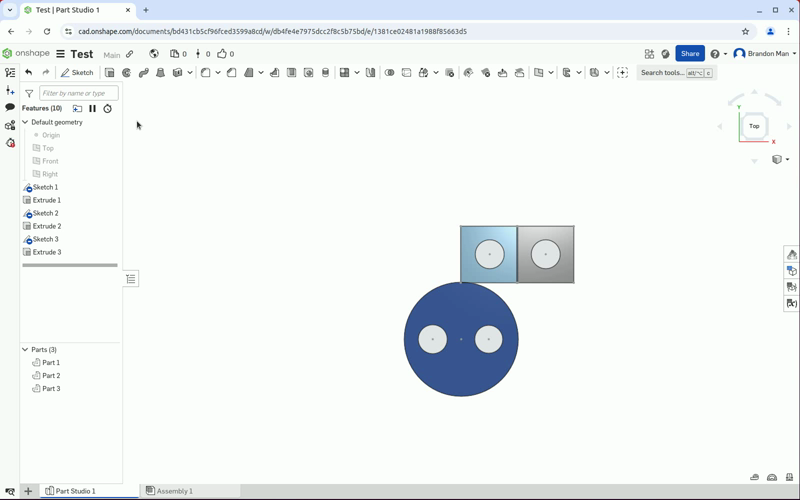
key(up, 3)
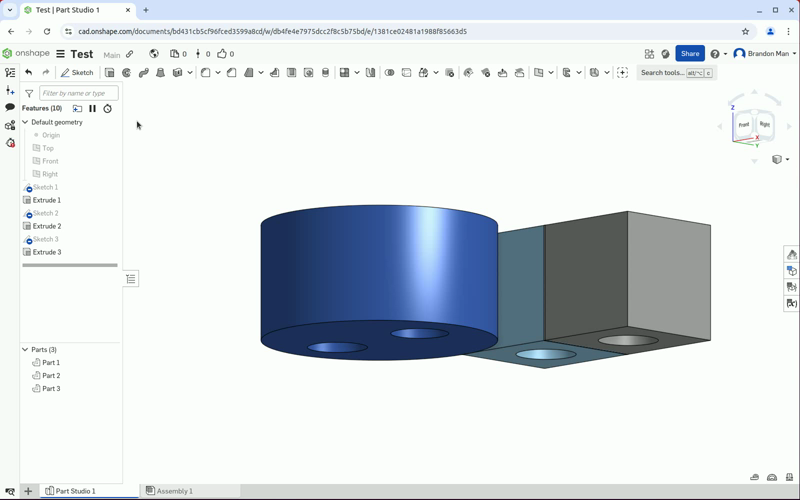
key(left, 3)
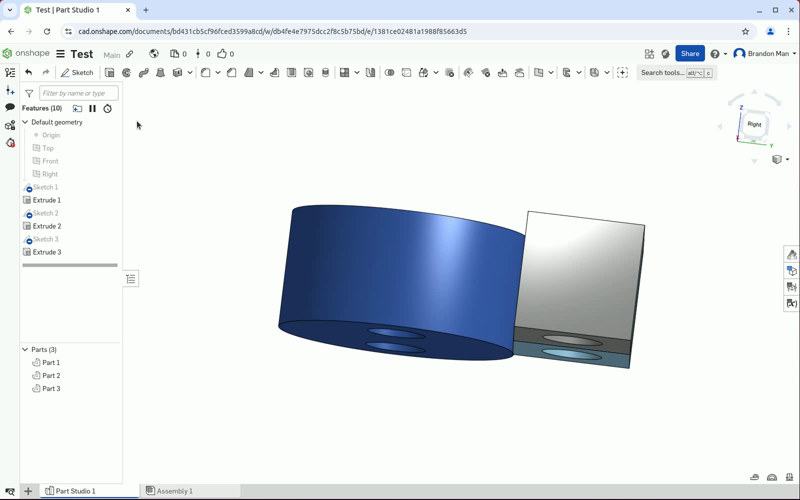
key(right, 3)
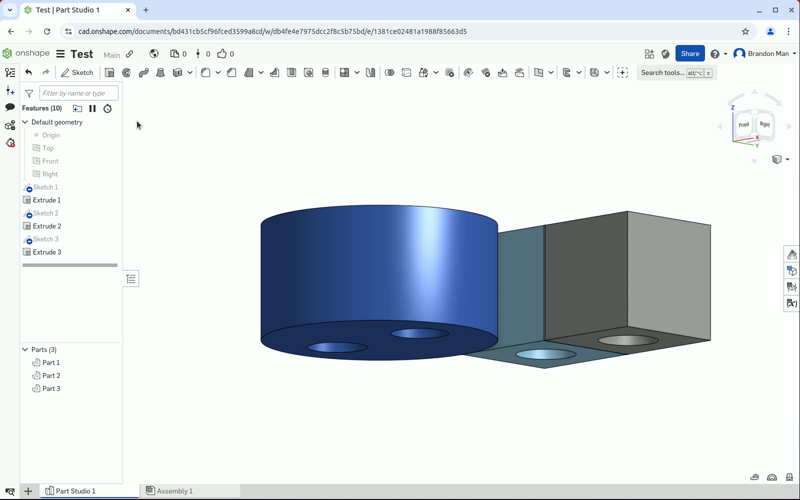
key(down, 3)
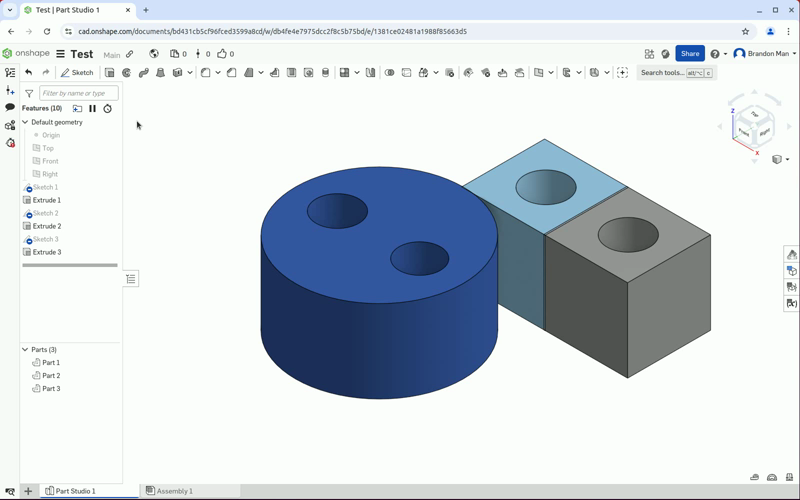
mouse_move(73, 189)
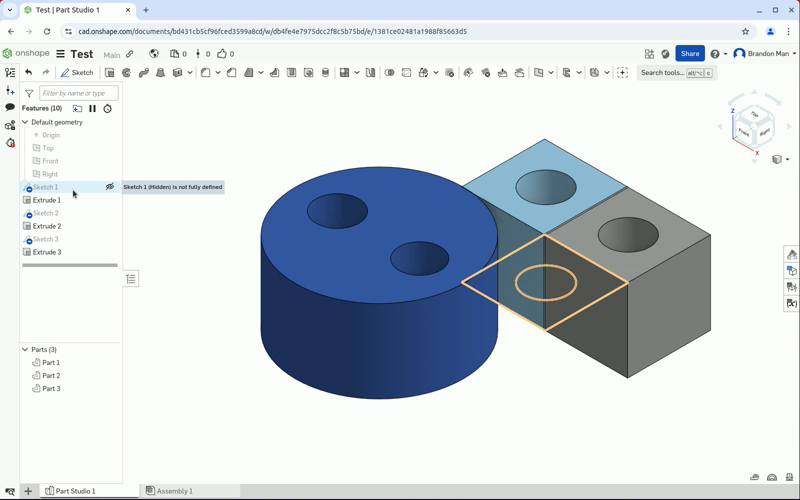
click(73, 189)